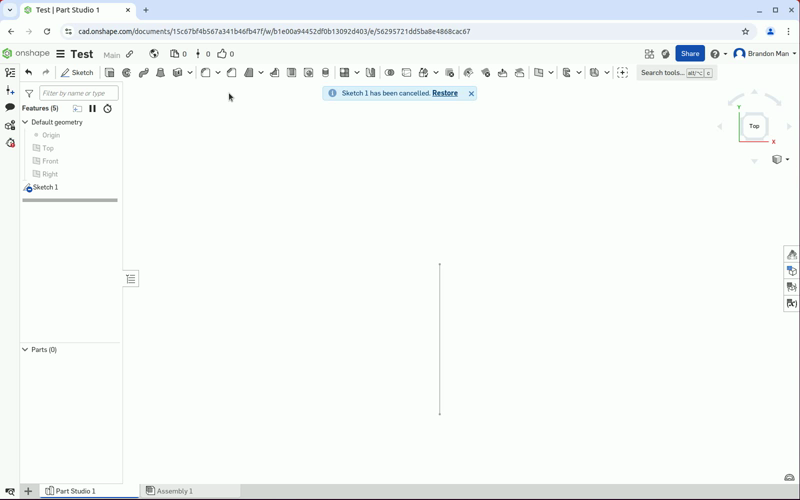
key(shift+h)
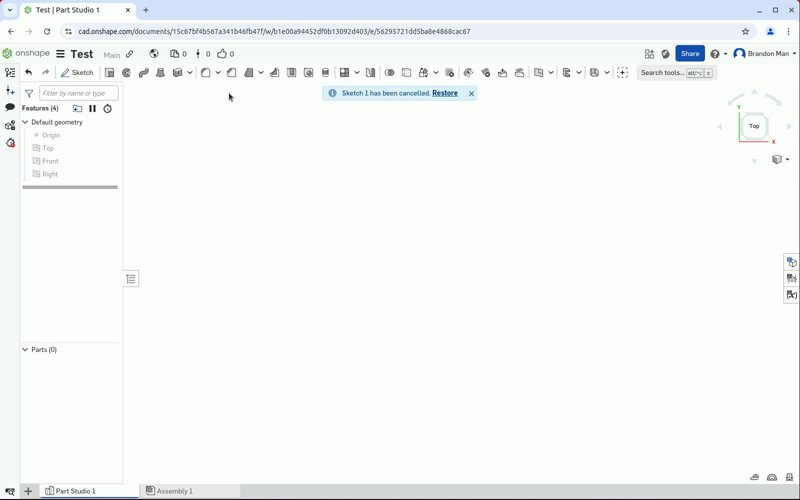
mouse_move(73, 352)
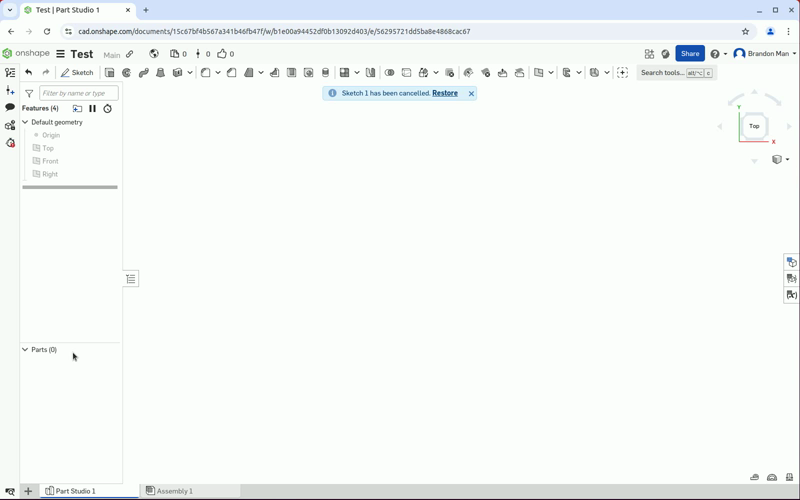
key(y)
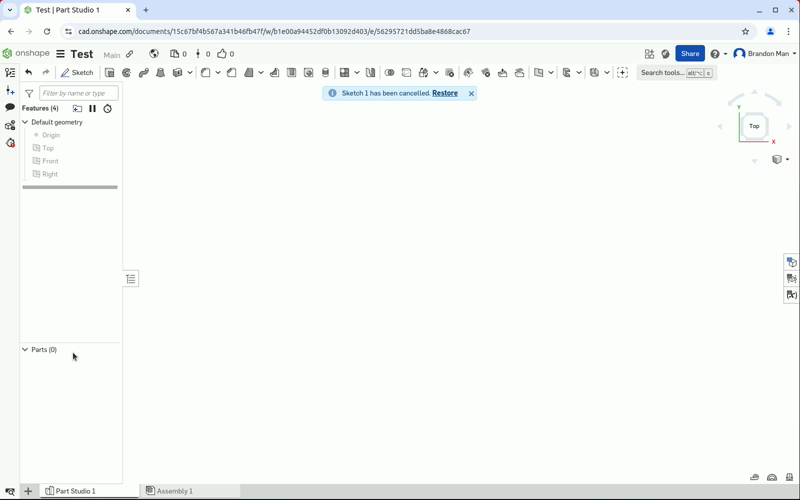
key(shift+p)
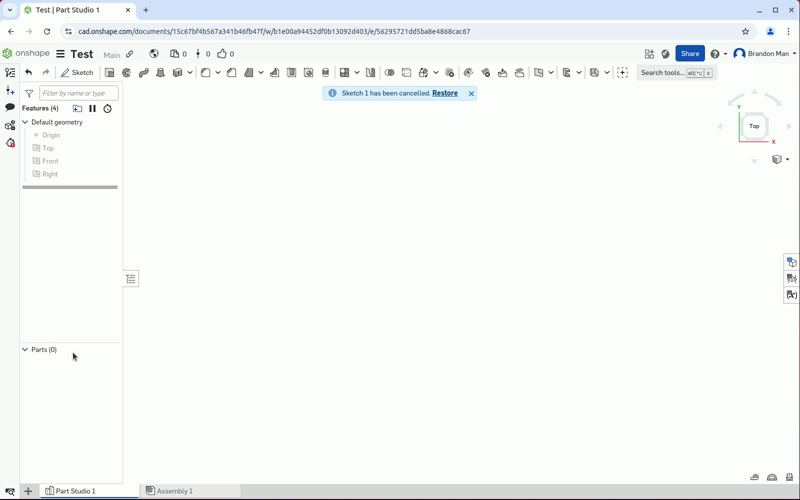
key(space)
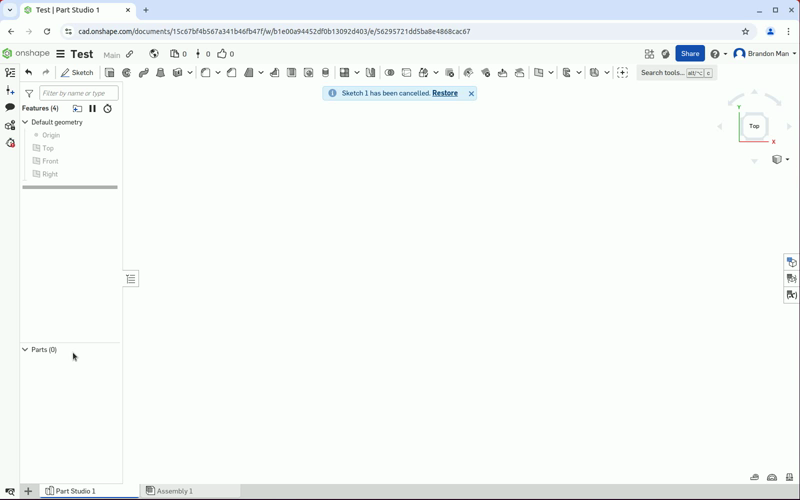
key_down(shift)
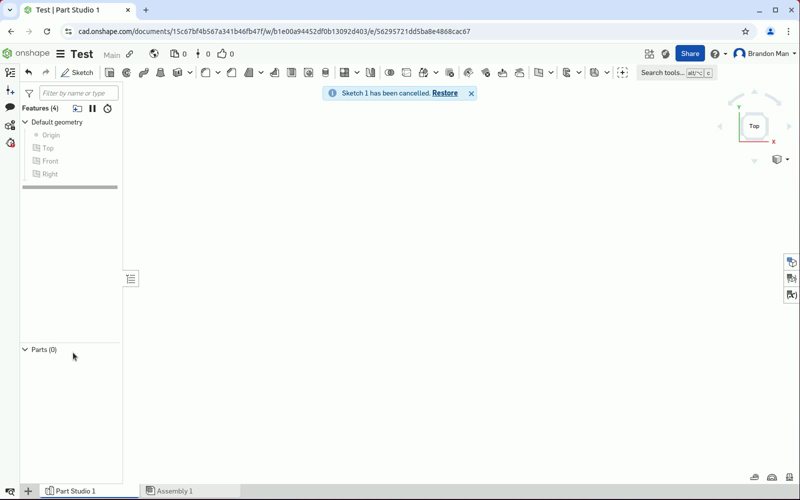
key(up)
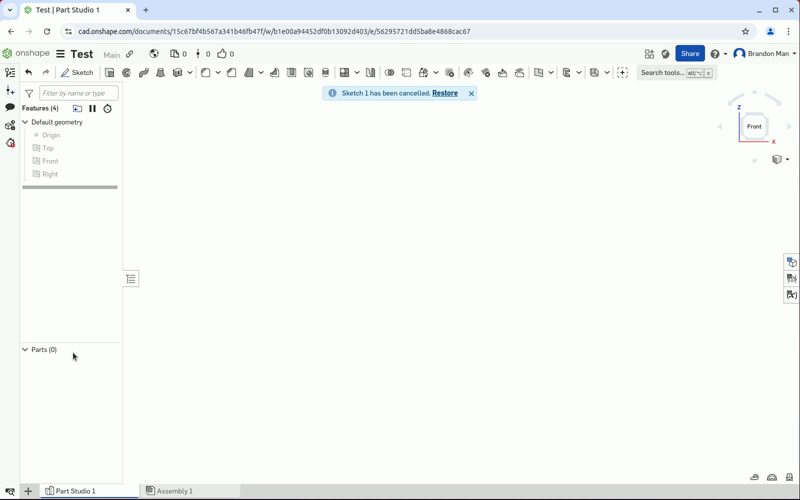
key_up(shift)
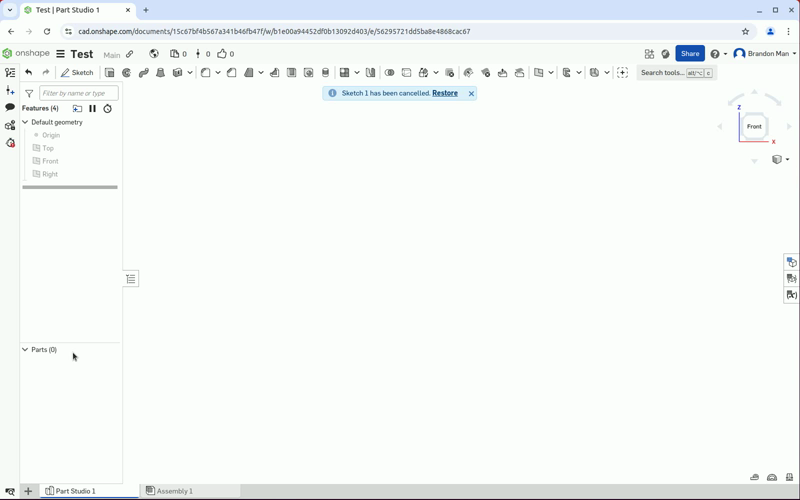
mouse_move(73, 352)
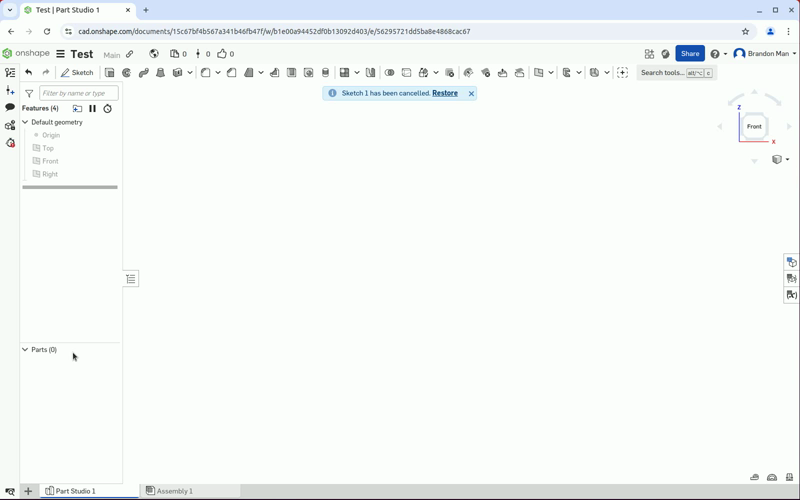
key(shift+y)
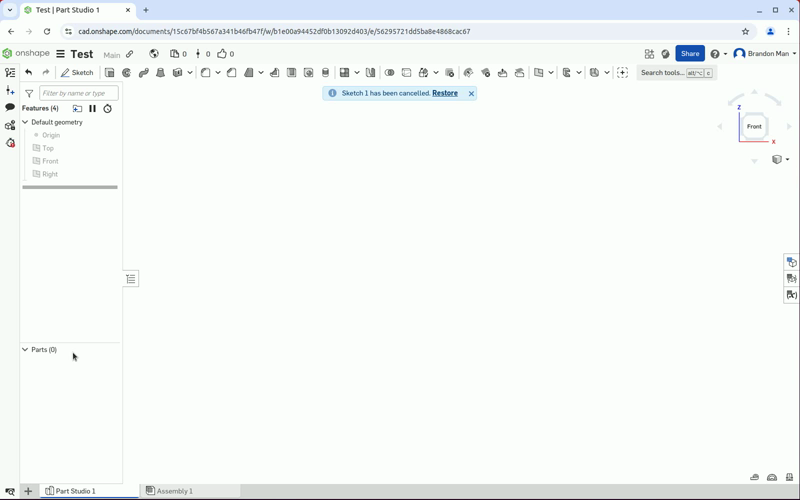
key(shift+s)
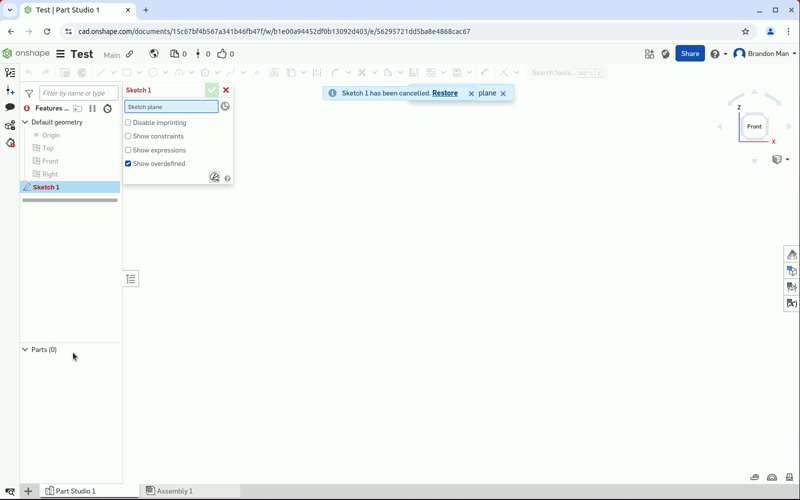
mouse_move(73, 163)
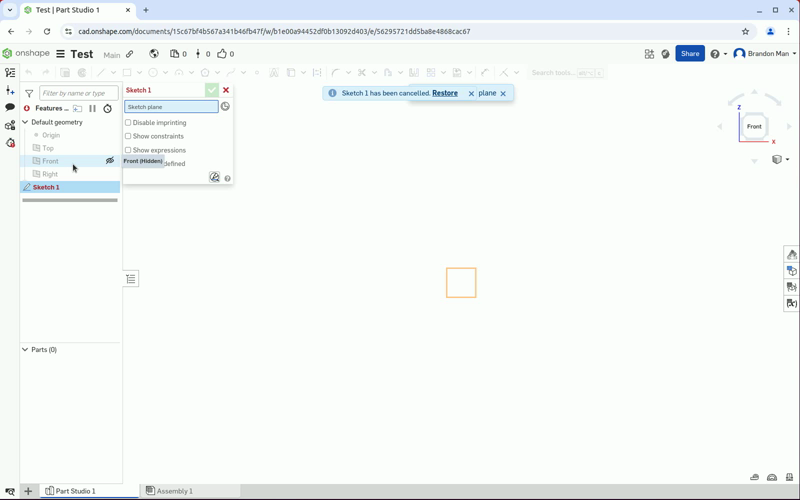
click(73, 163)
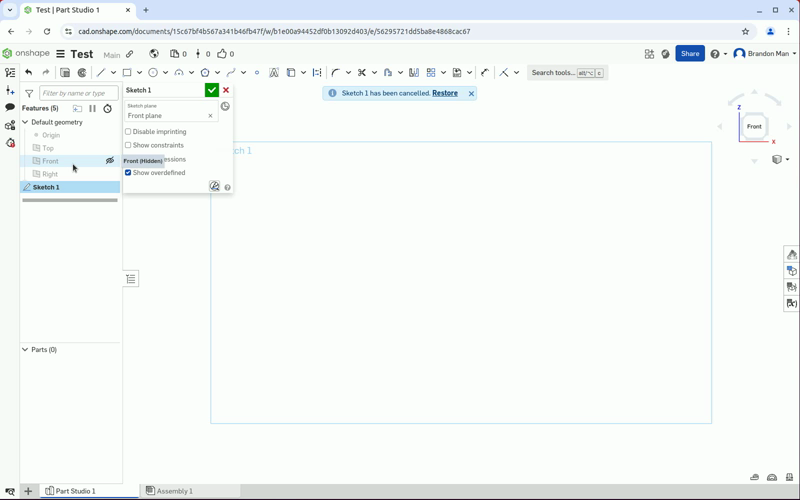
mouse_move(73, 352)
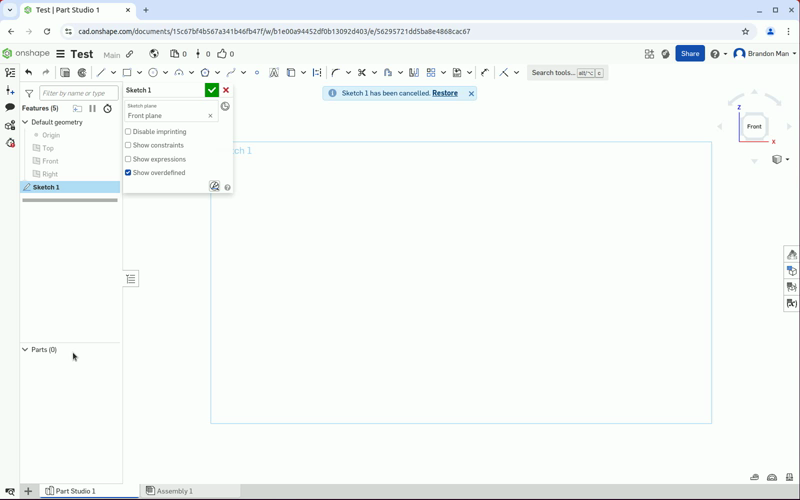
key(y)
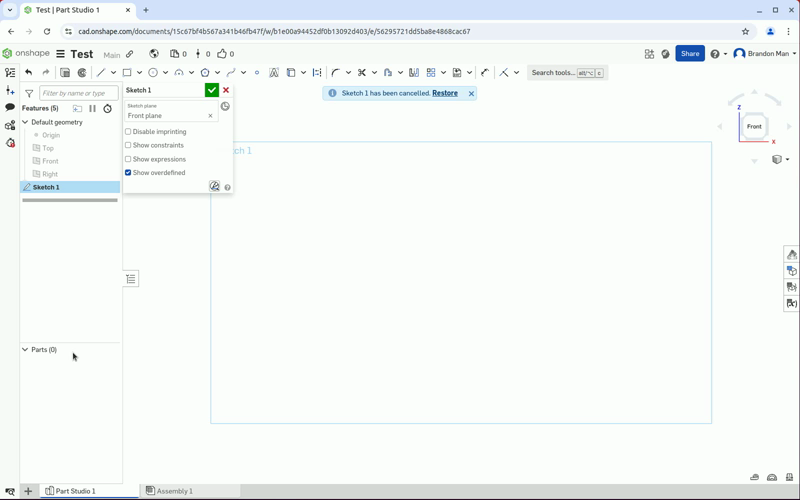
key(l)
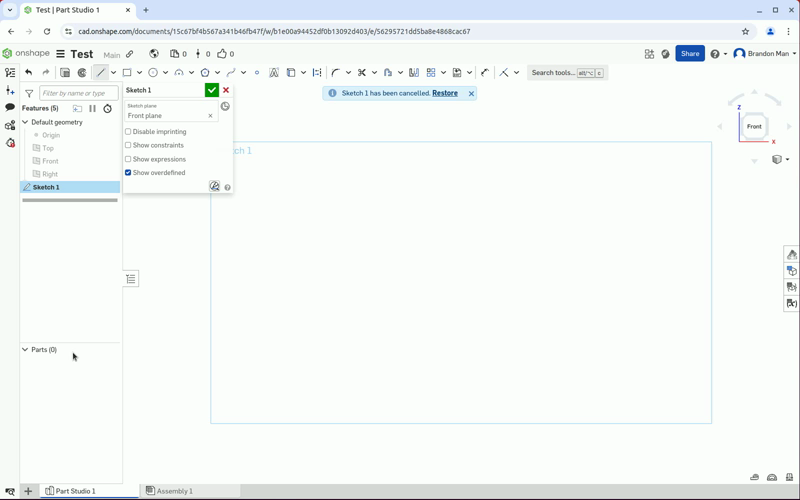
key_down(shift)
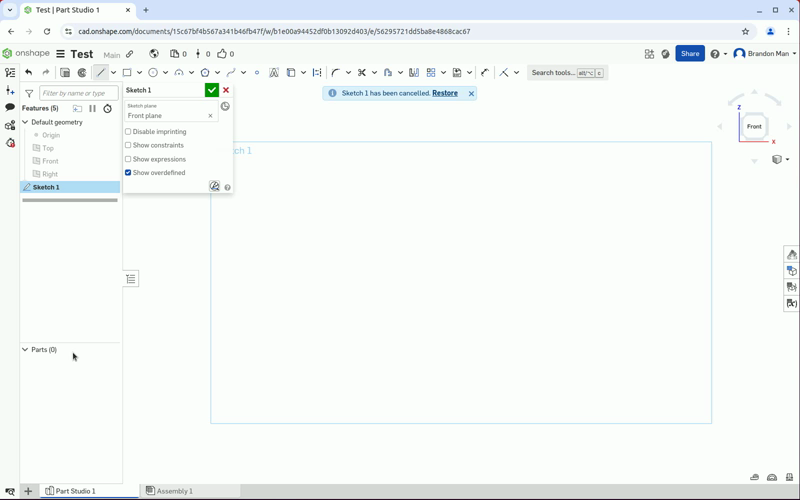
mouse_move(422, 285)
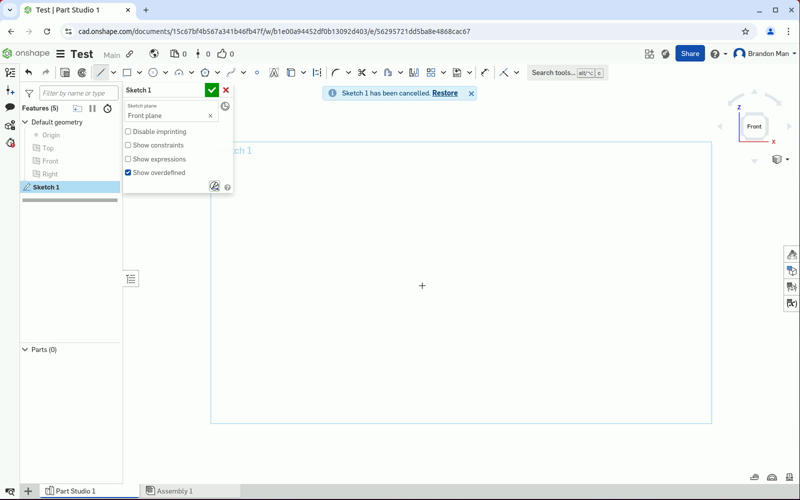
click(422, 285)
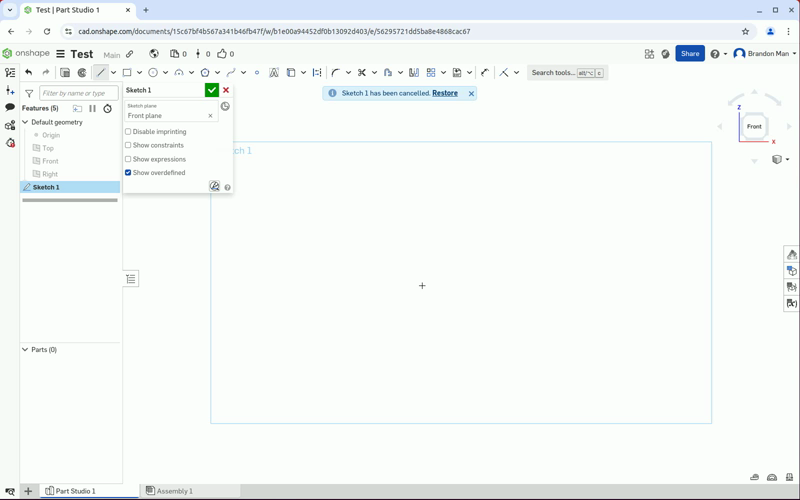
key_up(shift)
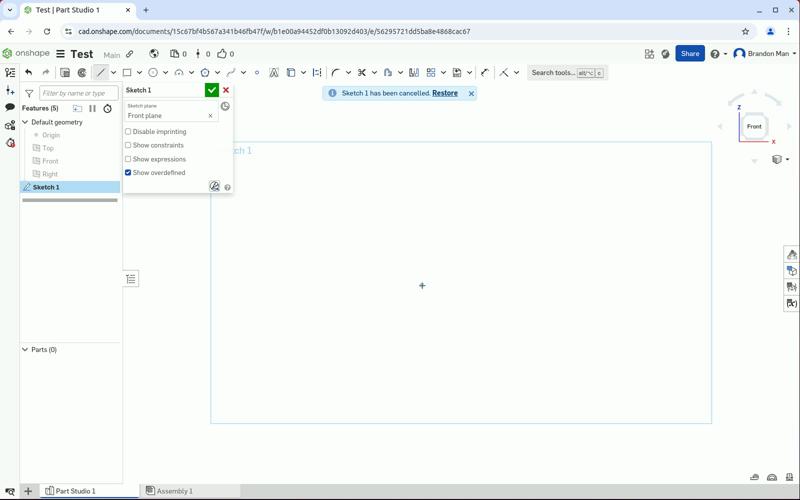
key_down(shift)
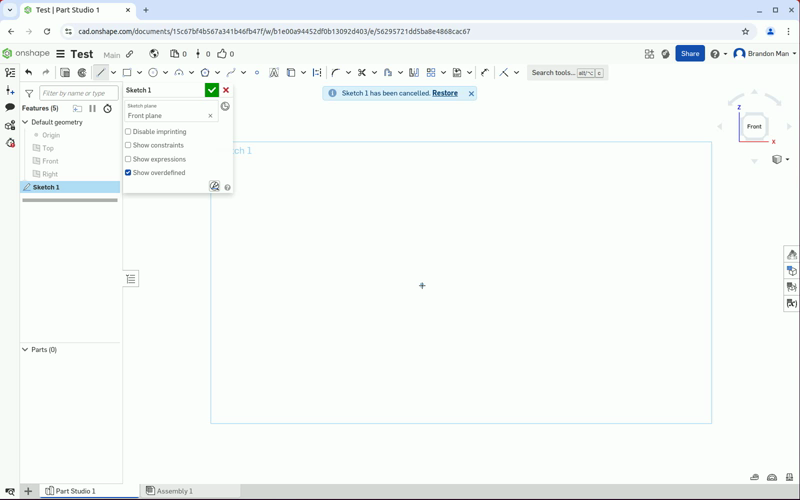
mouse_move(452, 285)
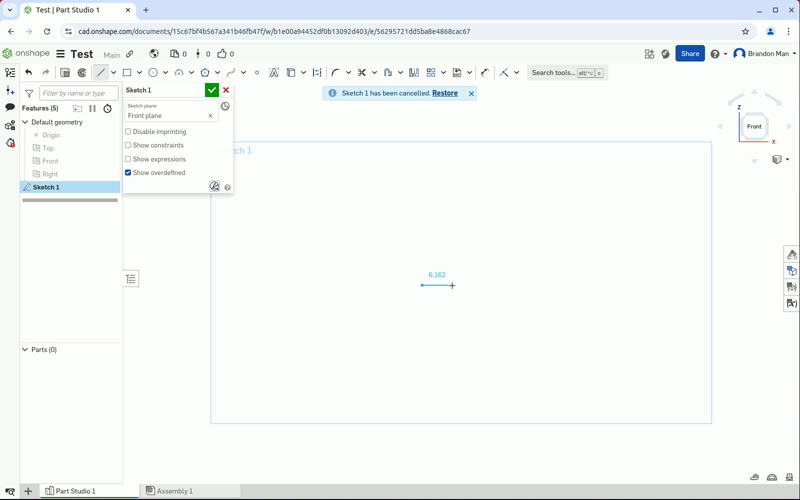
mouse_move(466, 285)
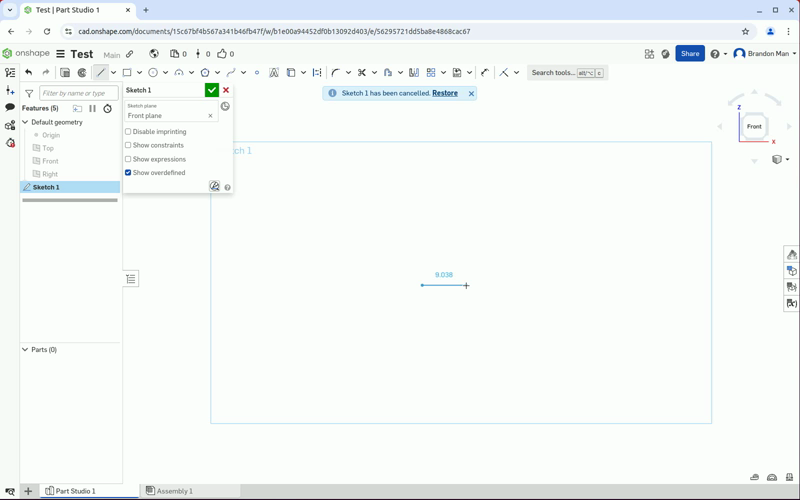
click(466, 285)
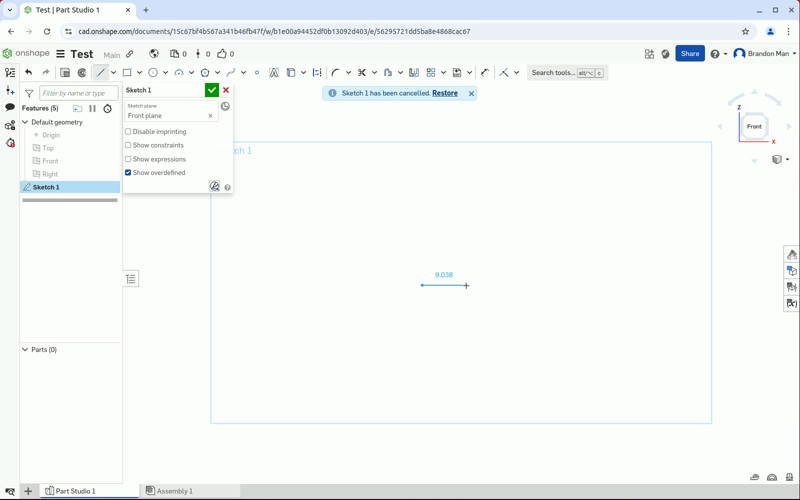
key_up(shift)
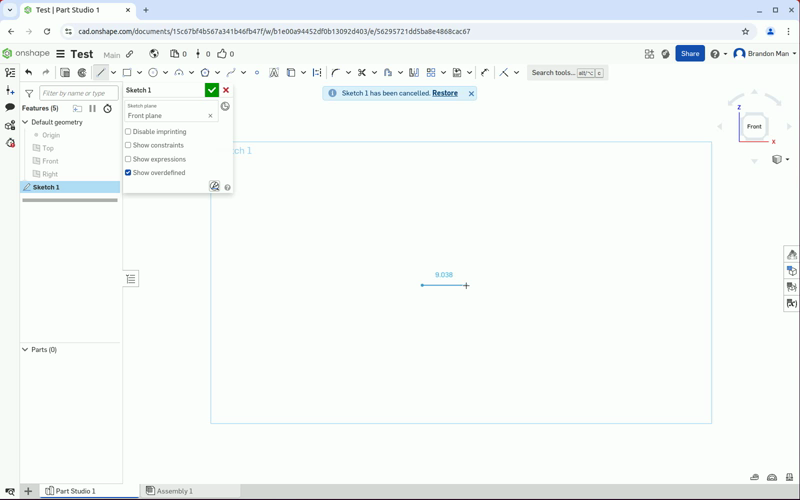
key_down(shift)
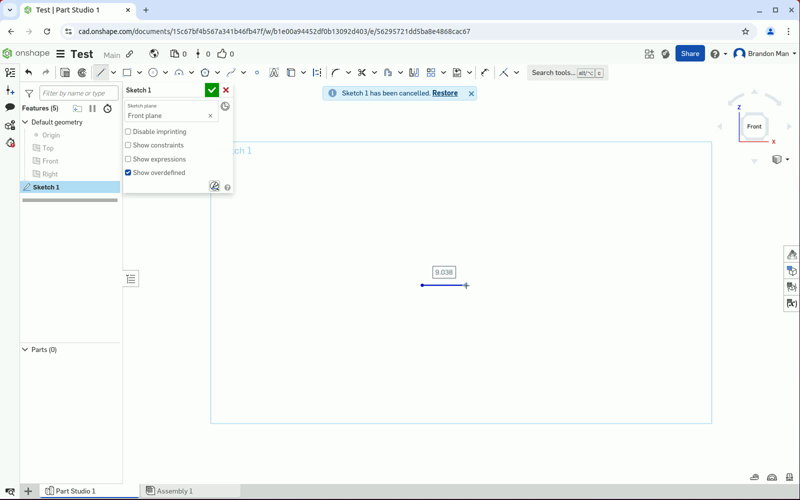
mouse_move(496, 285)
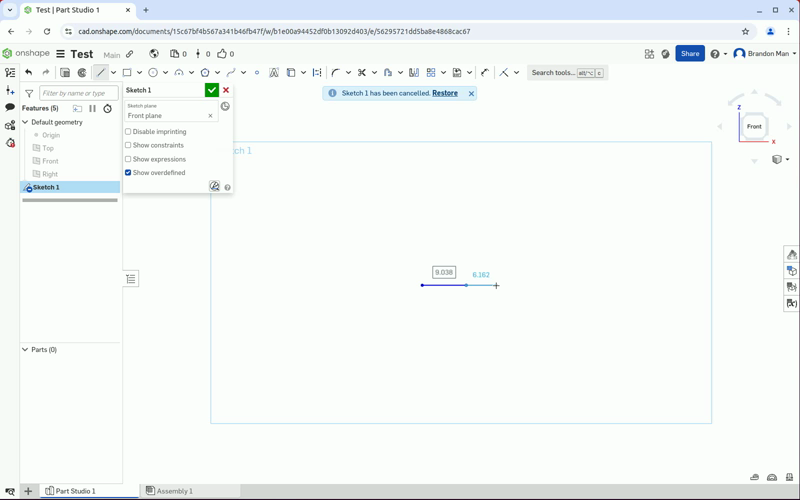
mouse_move(466, 256)
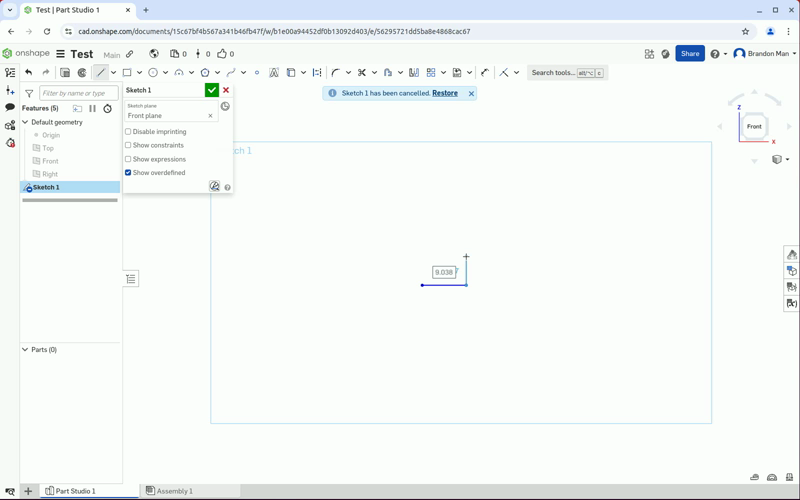
click(466, 256)
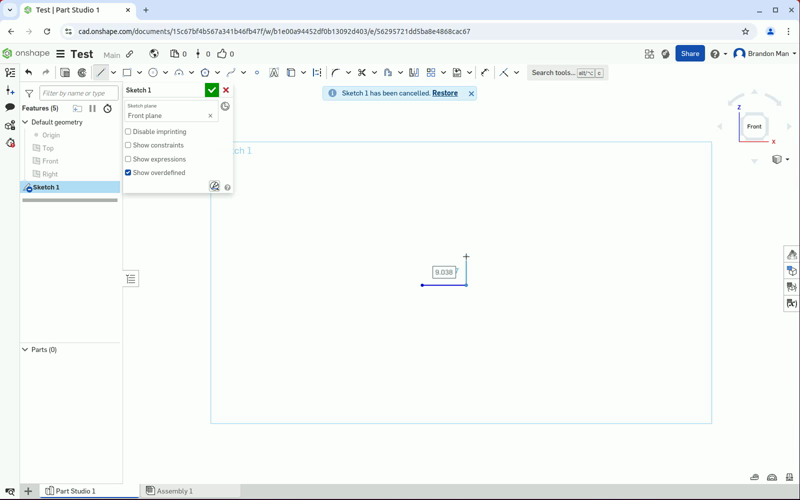
key_up(shift)
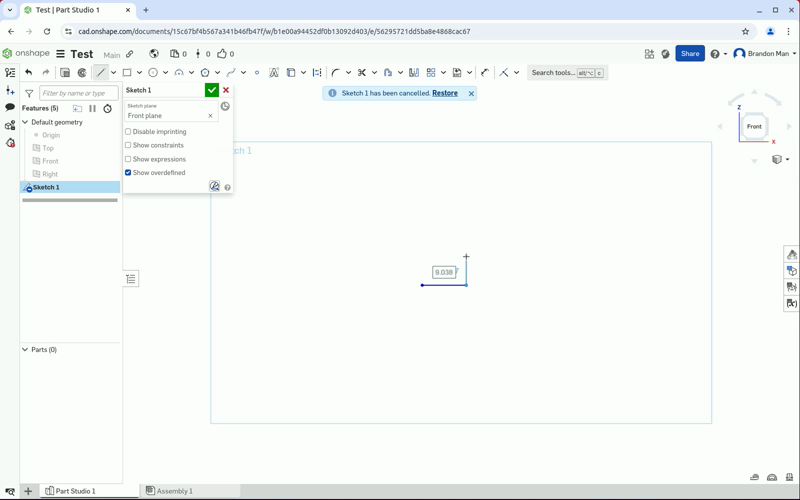
key_down(shift)
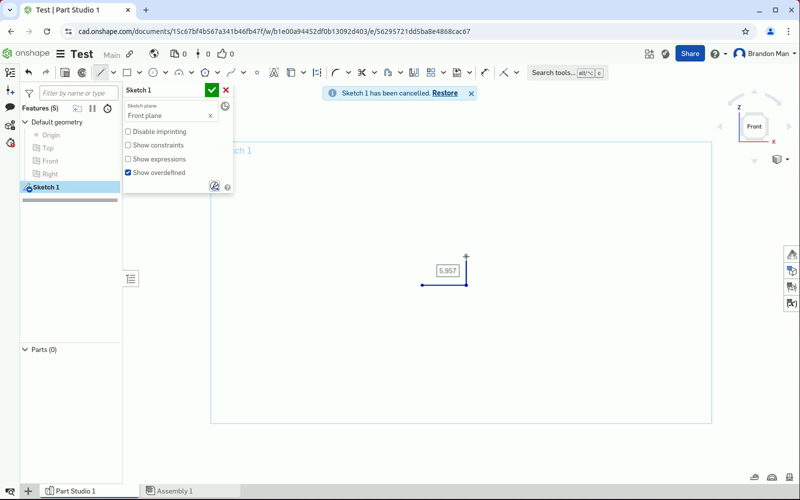
mouse_move(496, 256)
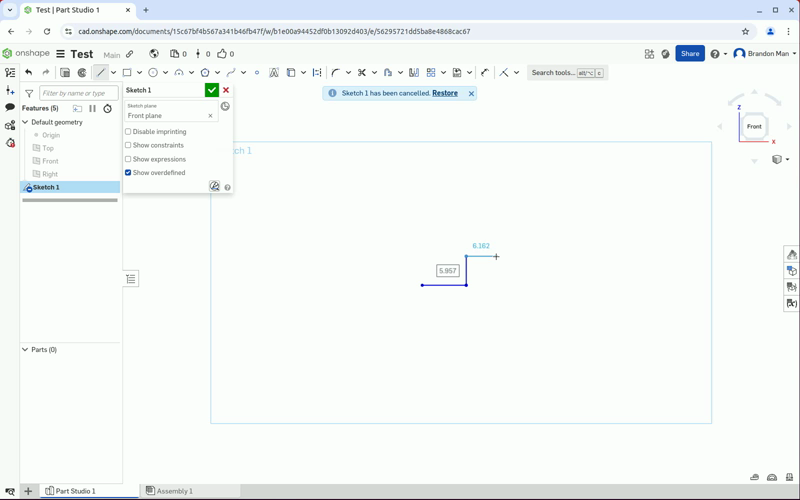
mouse_move(422, 256)
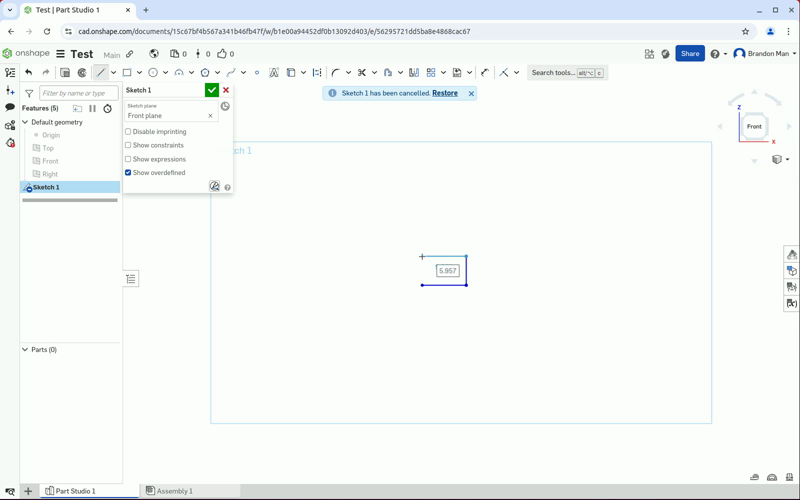
click(422, 256)
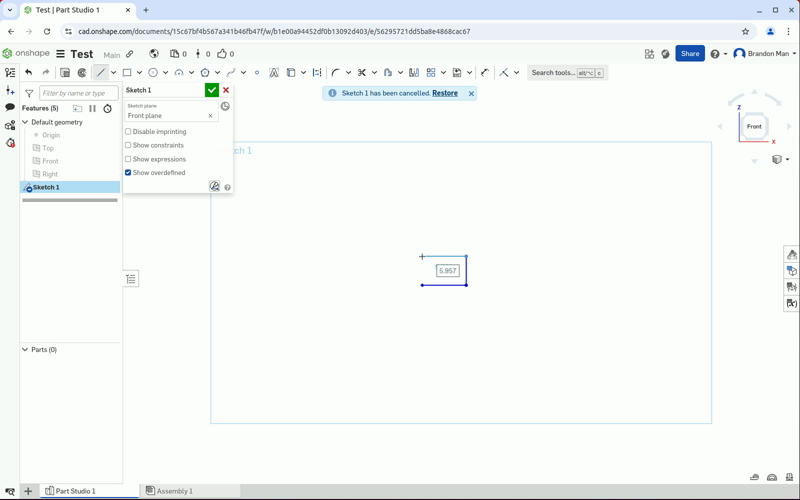
key_up(shift)
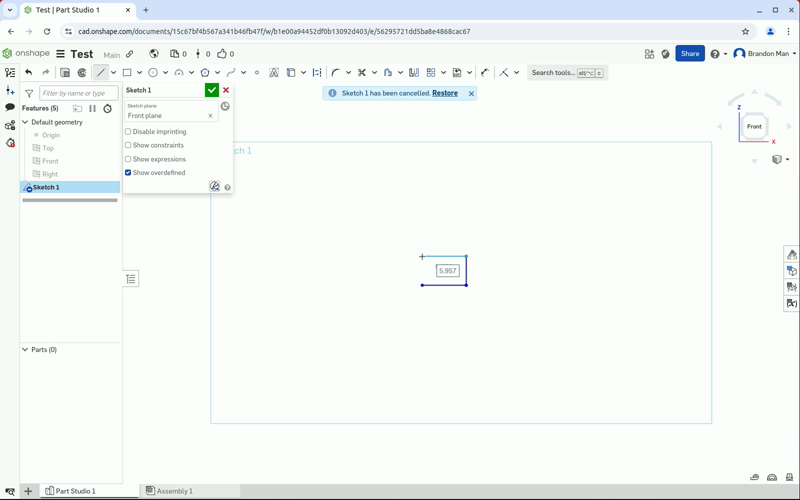
mouse_move(452, 256)
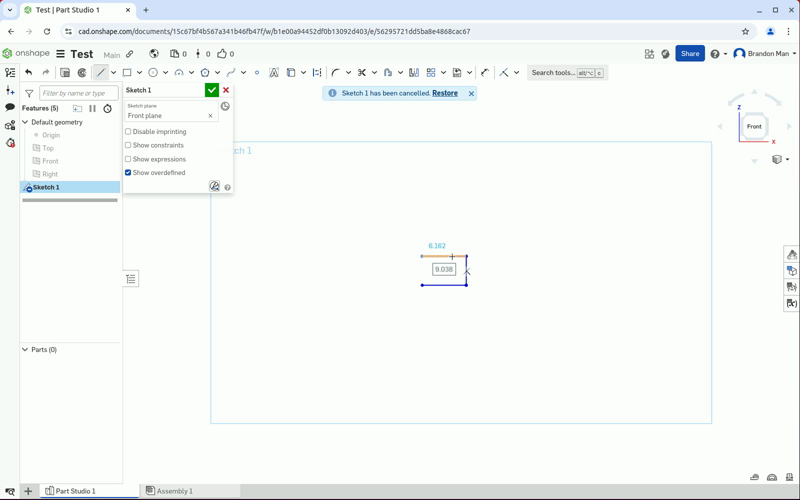
key_down(shift)
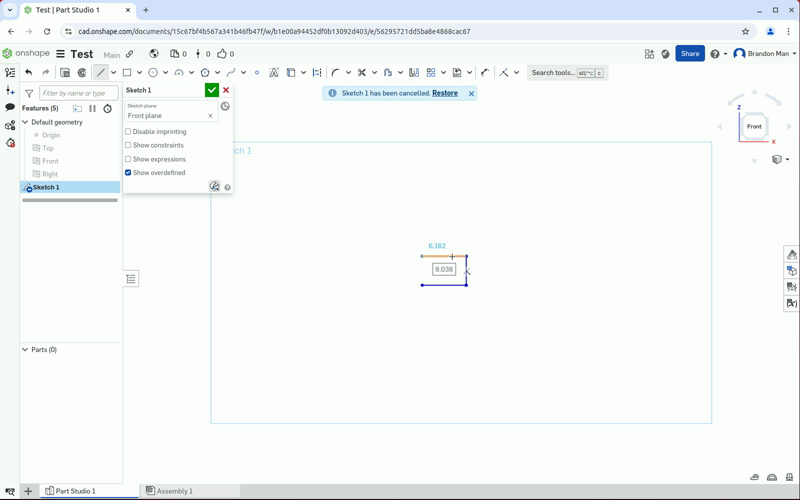
mouse_move(422, 285)
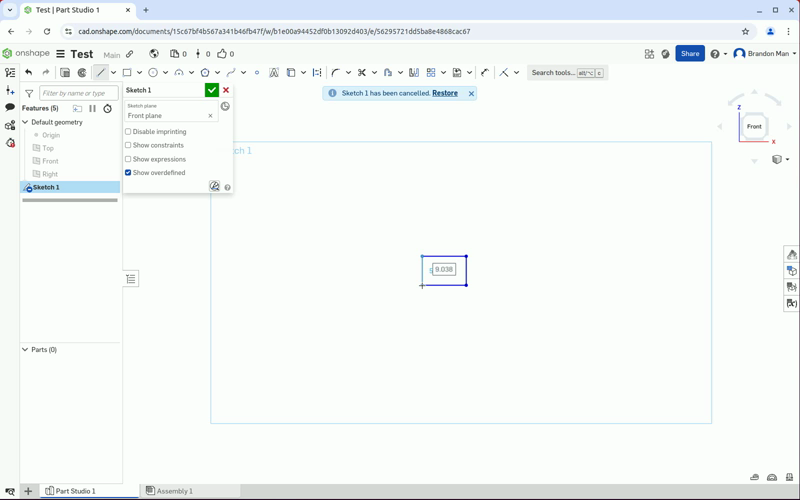
key_up(shift)
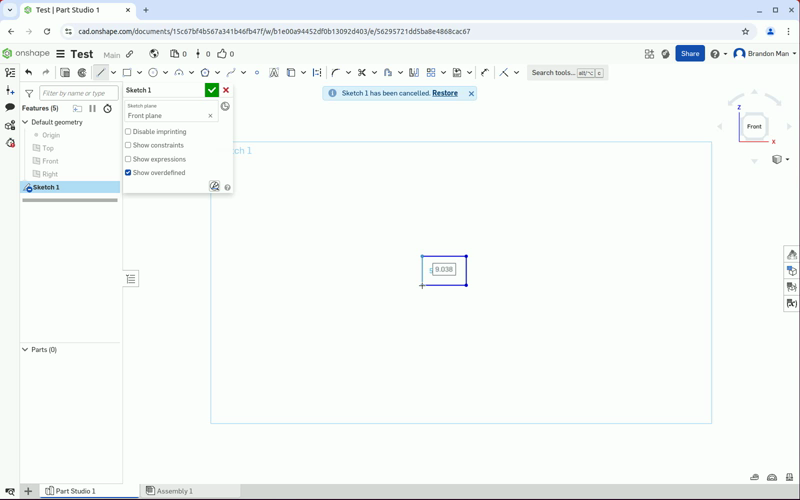
click(422, 285)
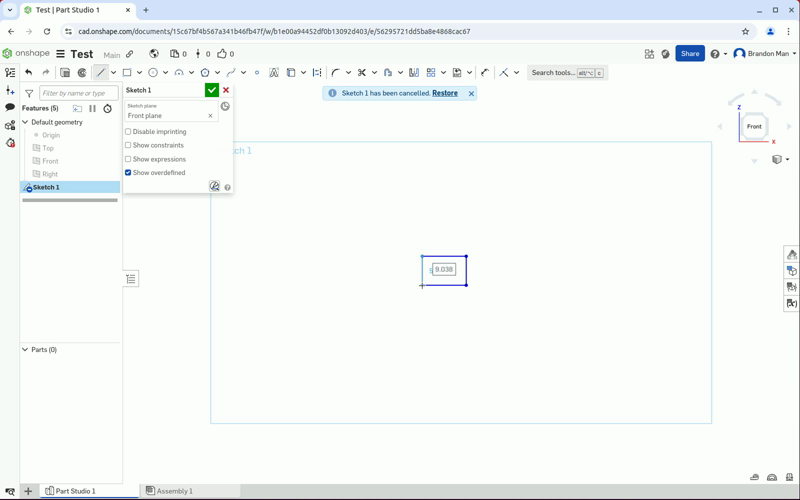
key(esc)
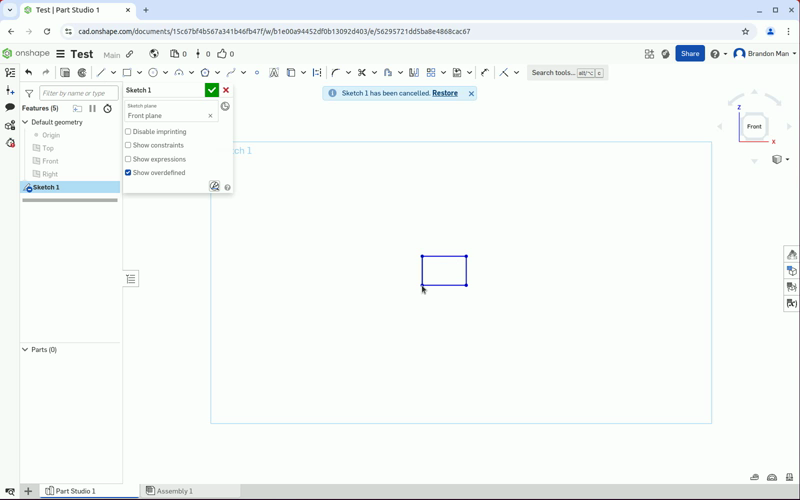
mouse_move(442, 275)
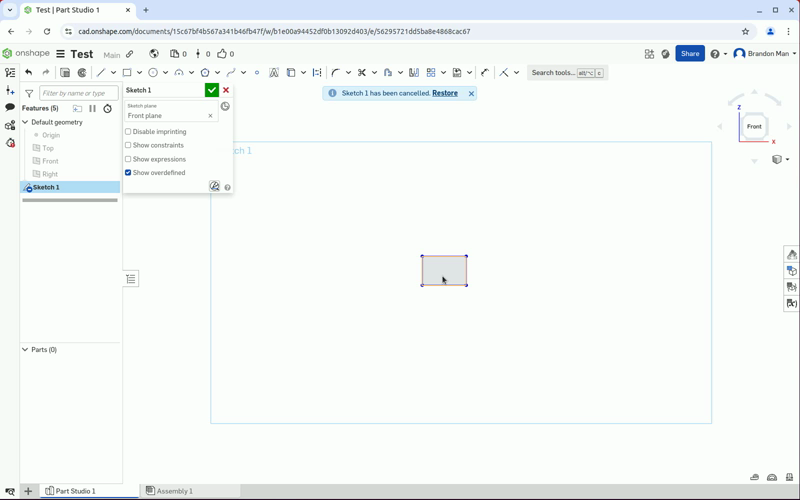
scroll(6)
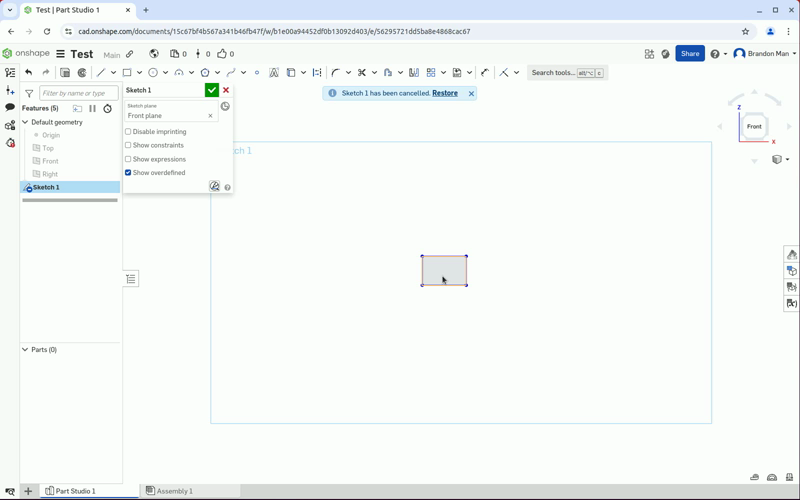
scroll(6)
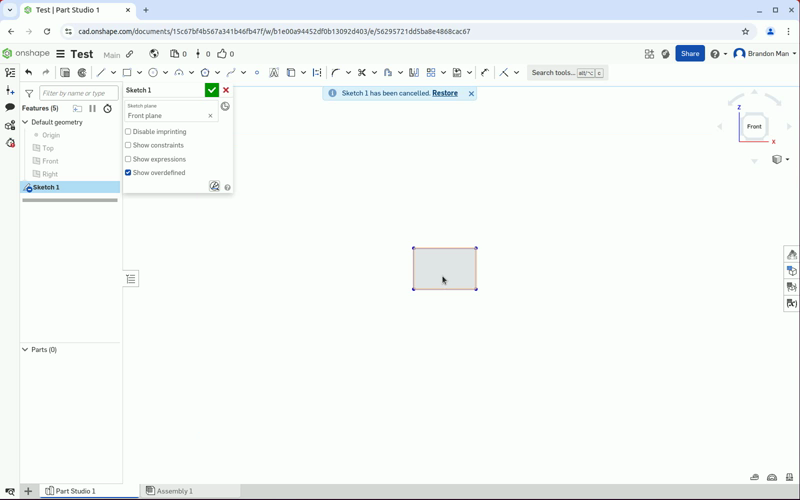
scroll(6)
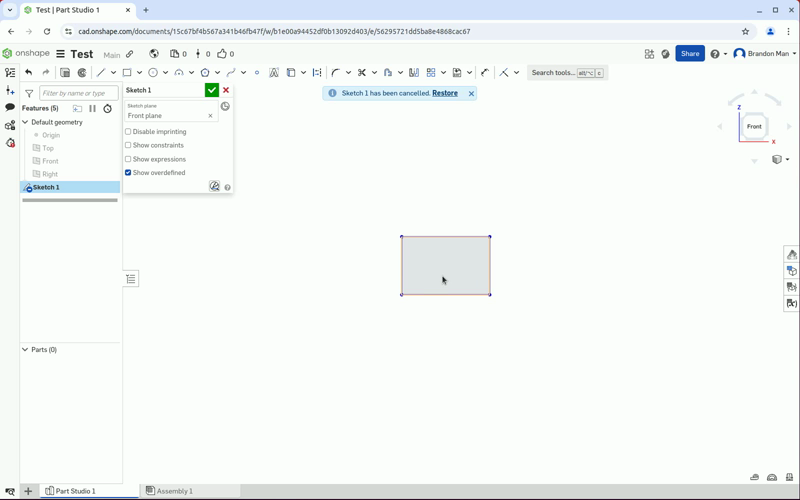
scroll(6)
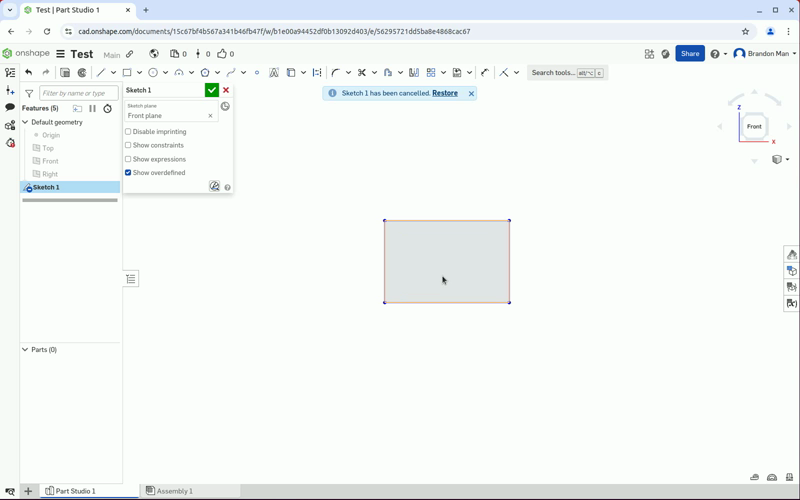
scroll(6)
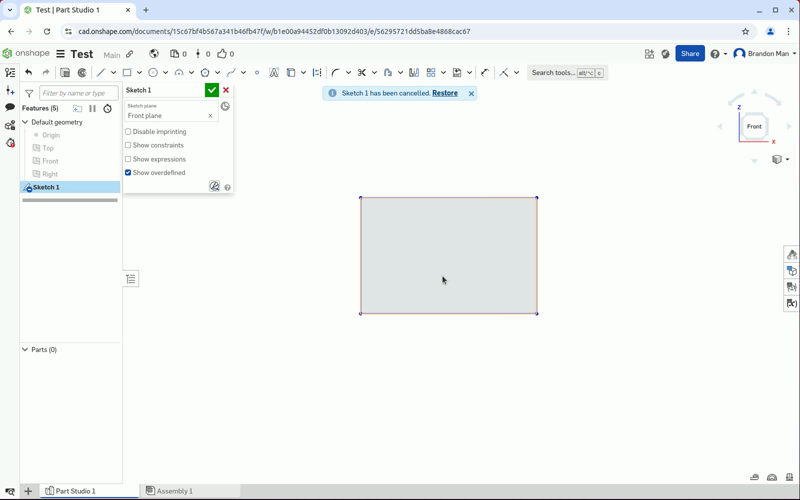
scroll(6)
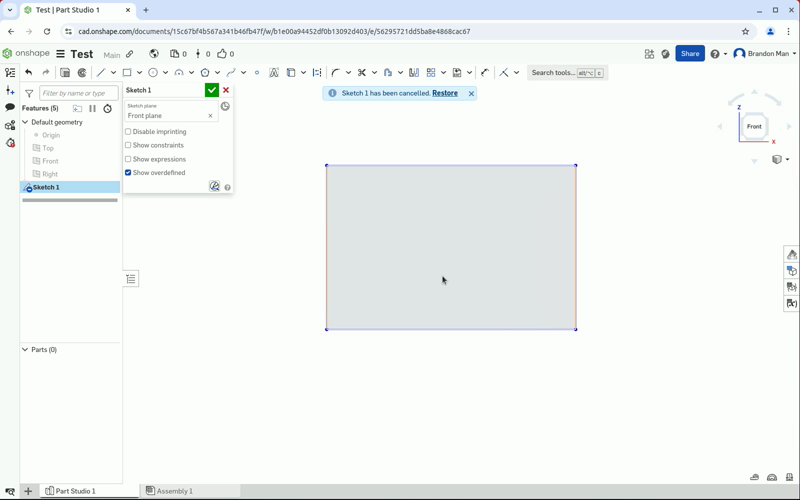
scroll(6)
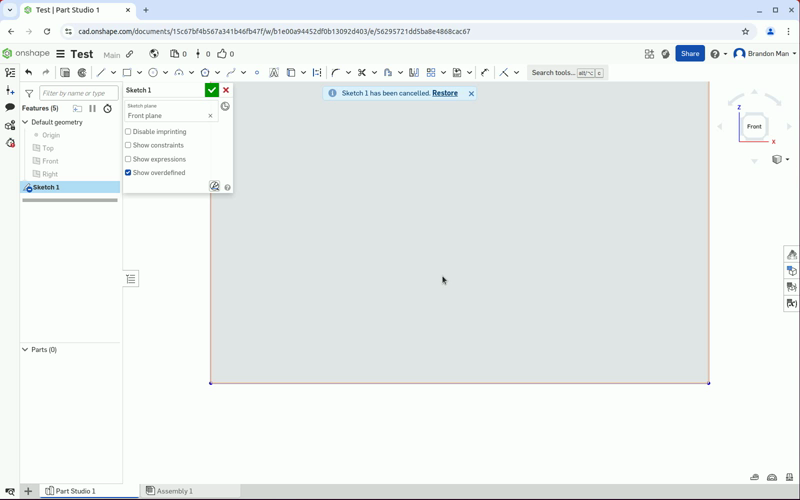
click(442, 275)
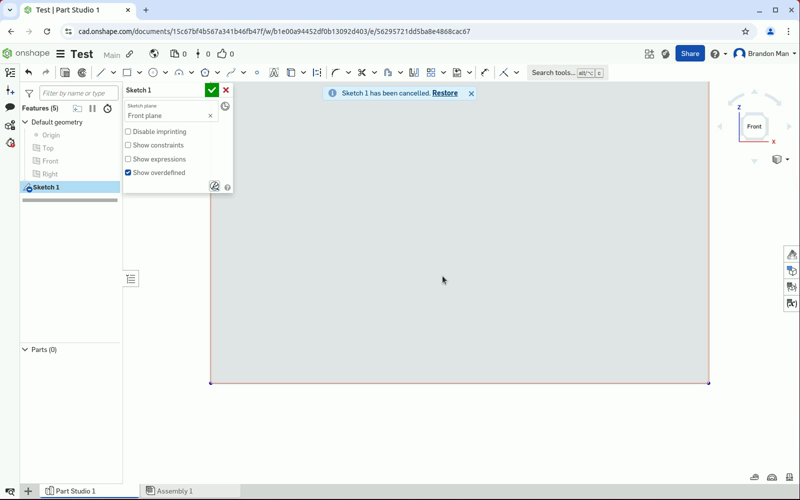
scroll(-6)
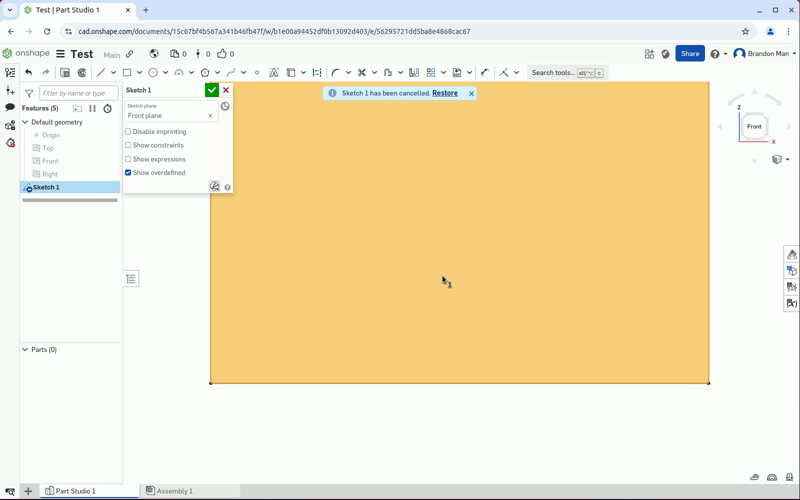
scroll(-6)
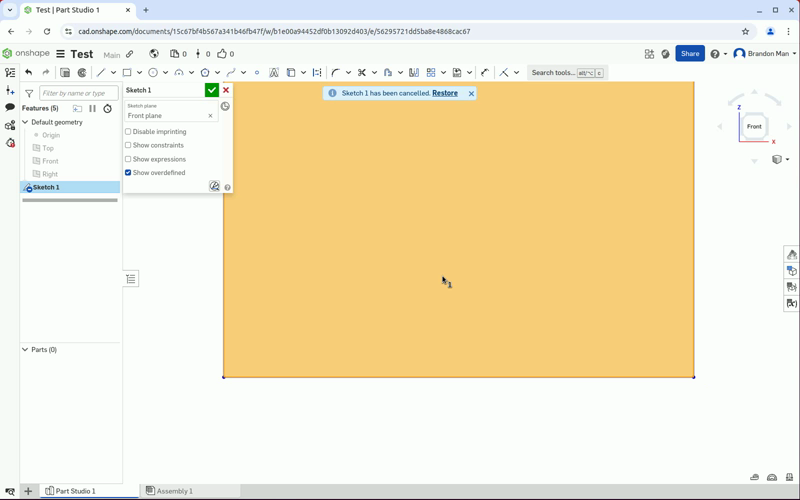
scroll(-6)
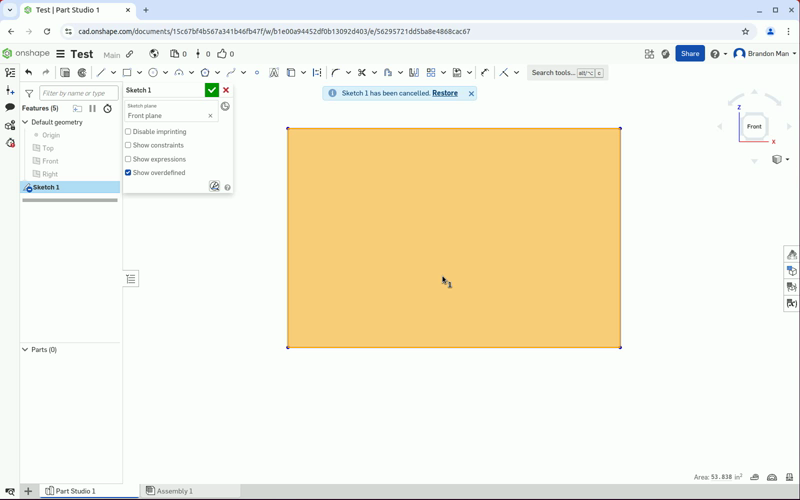
scroll(-6)
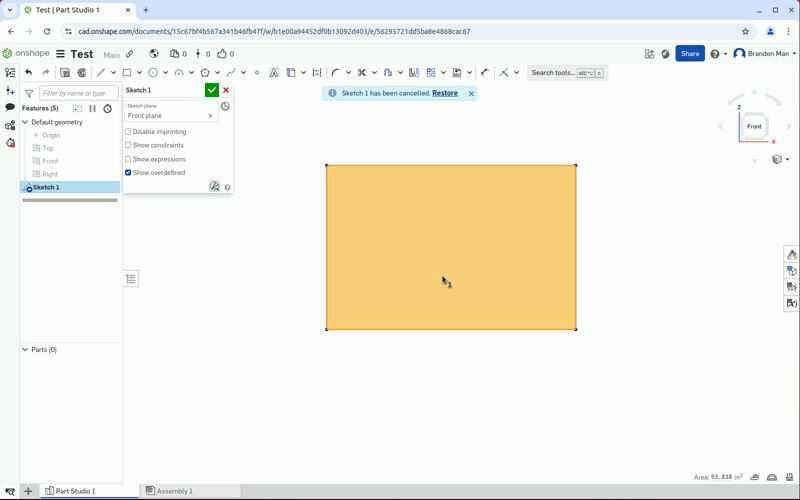
scroll(-6)
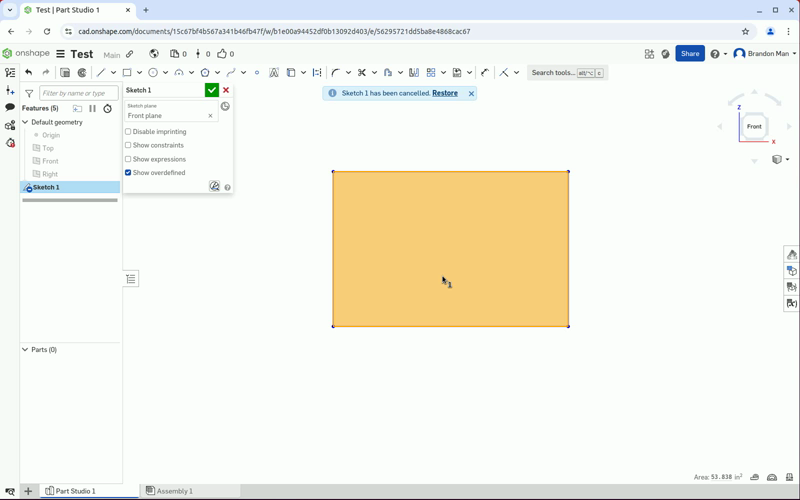
scroll(-6)
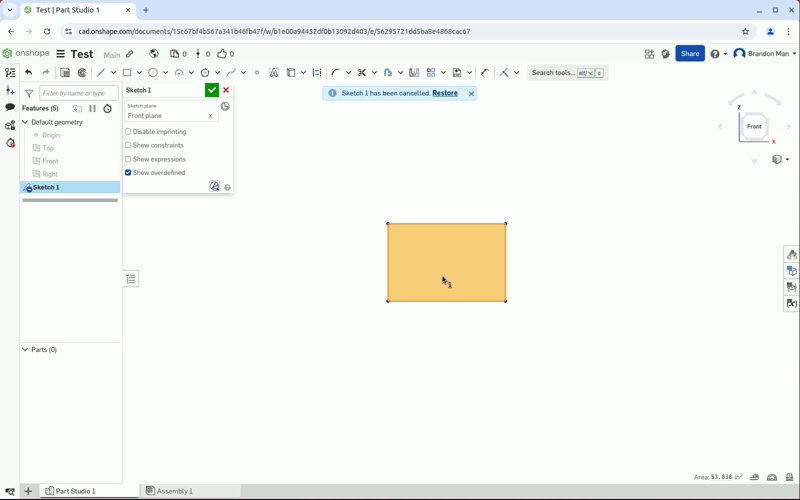
scroll(-6)
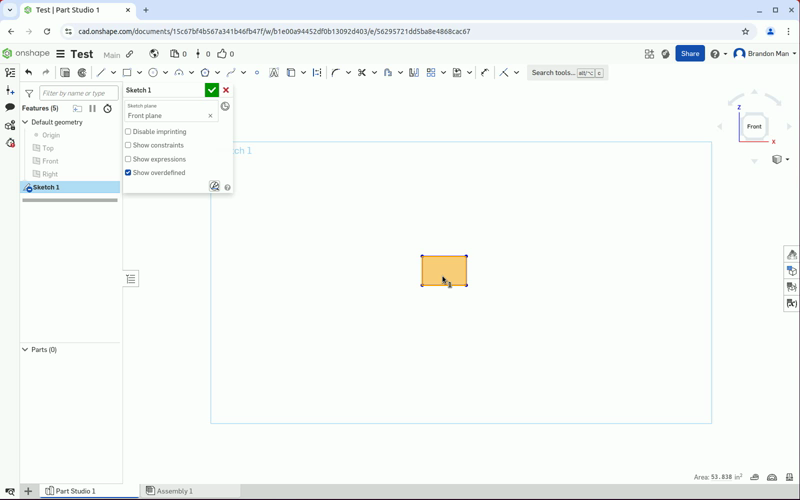
mouse_move(73, 352)
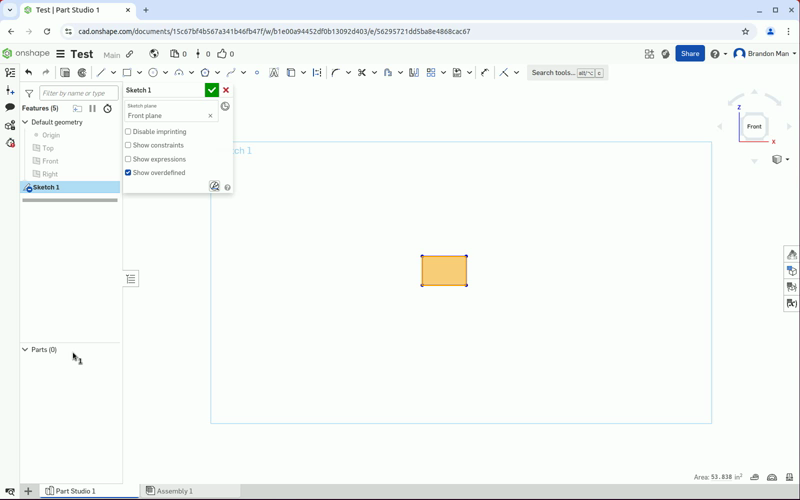
key(shift+y)
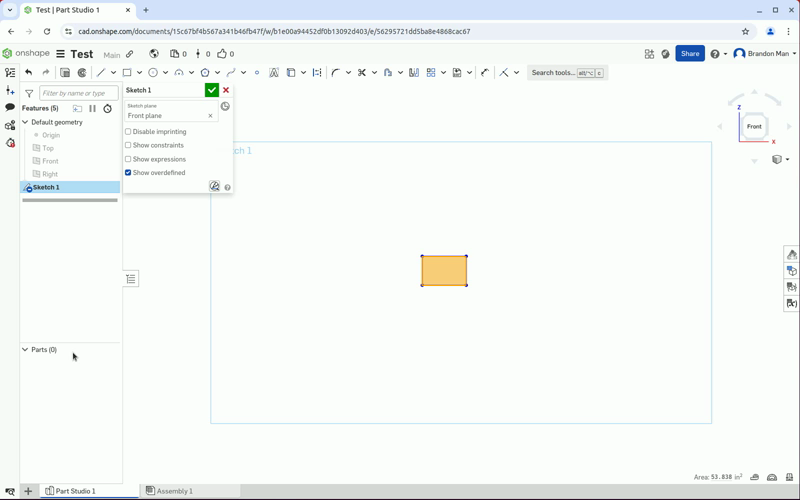
key(shift+e)
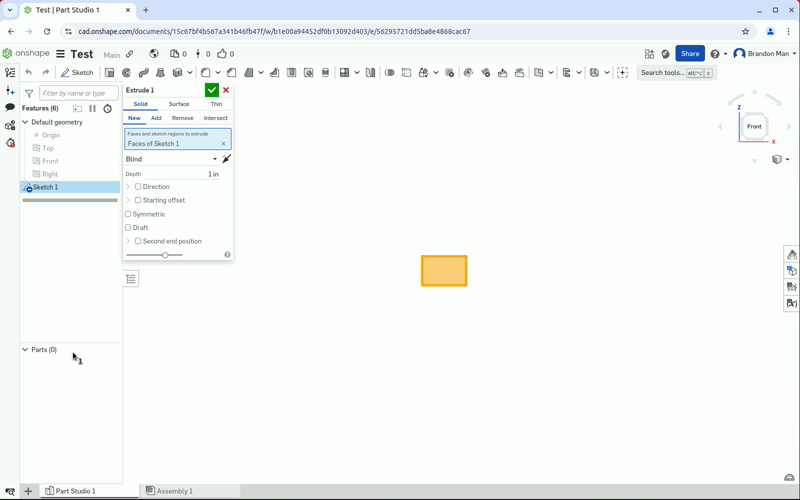
mouse_move(143, 106)
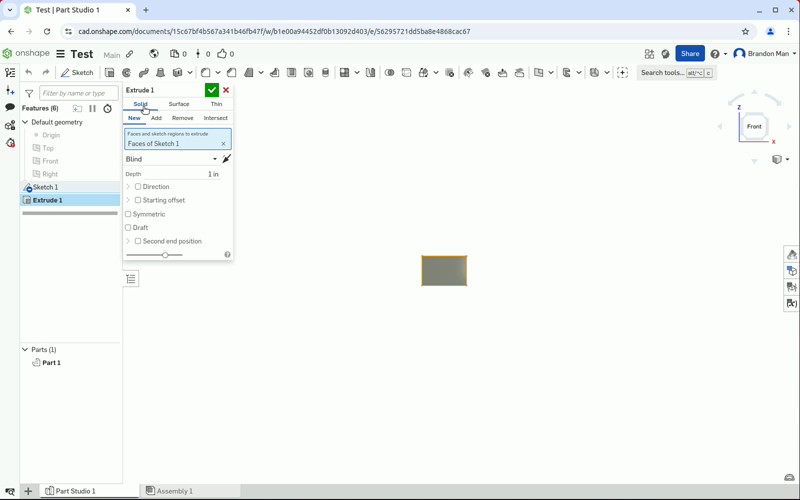
click(143, 106)
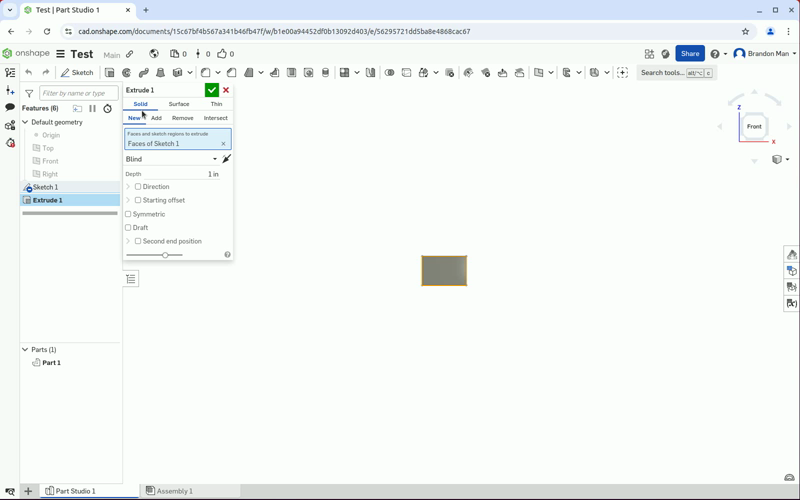
mouse_move(137, 120)
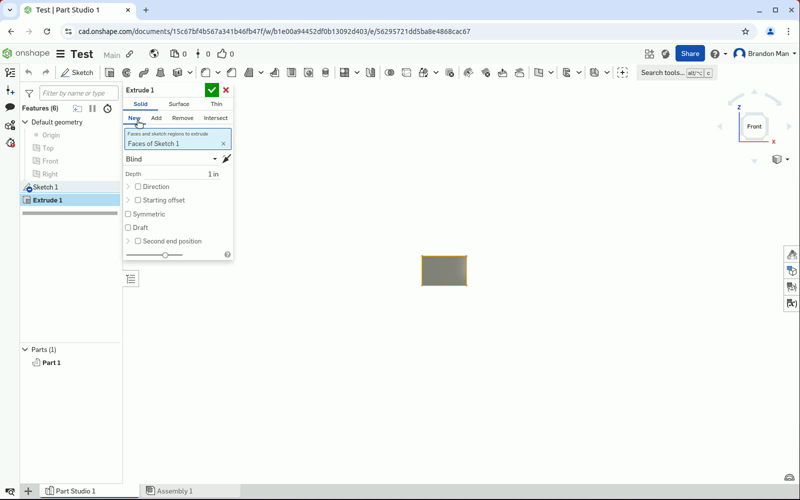
click(137, 120)
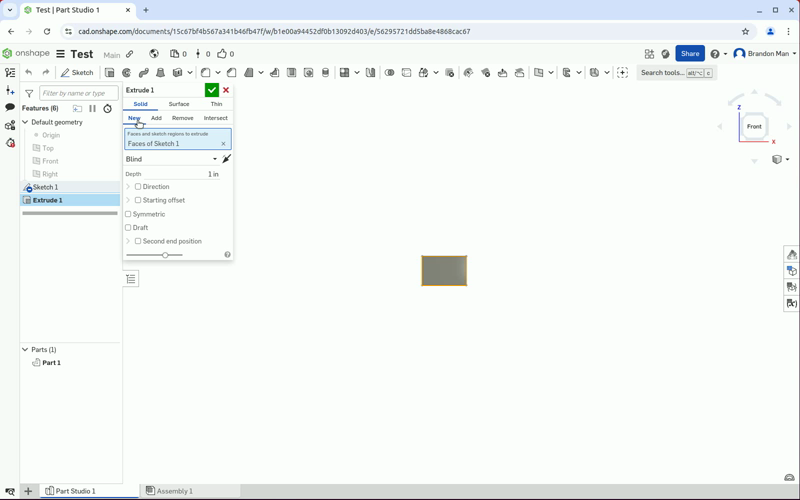
key(tab, 4)
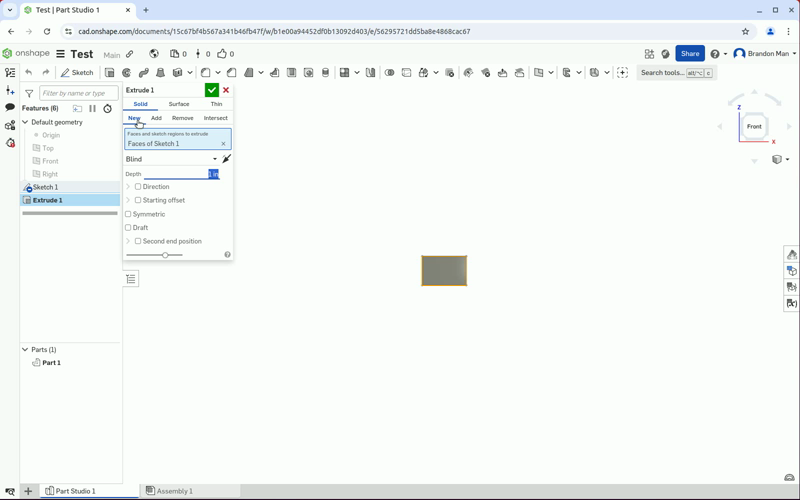
text(15.887)
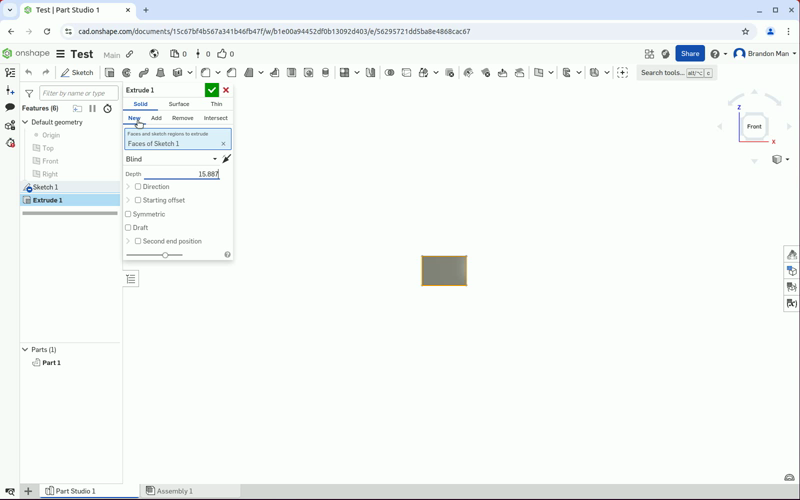
key(enter)
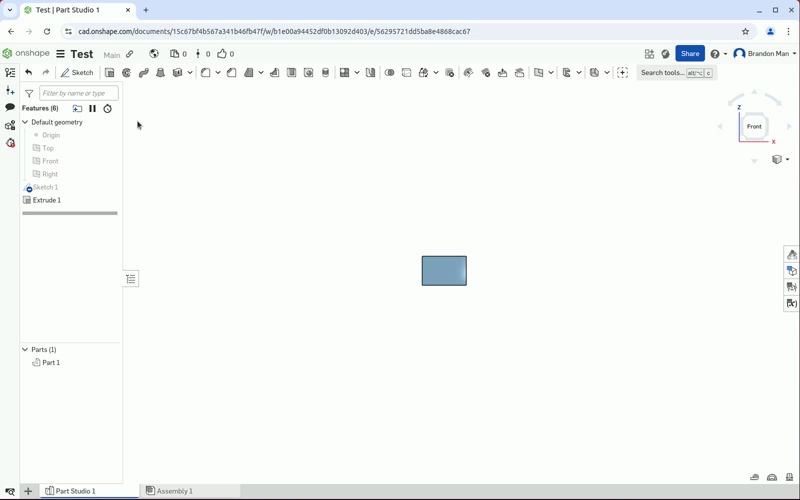
key(shift+h)
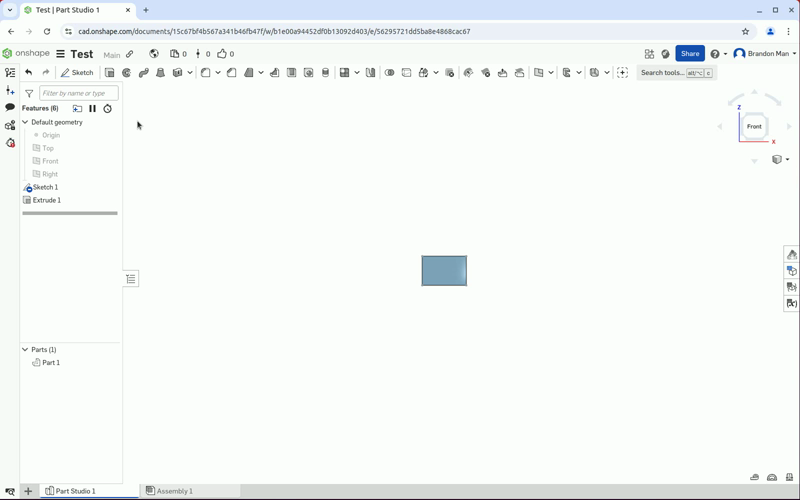
key(shift+h)
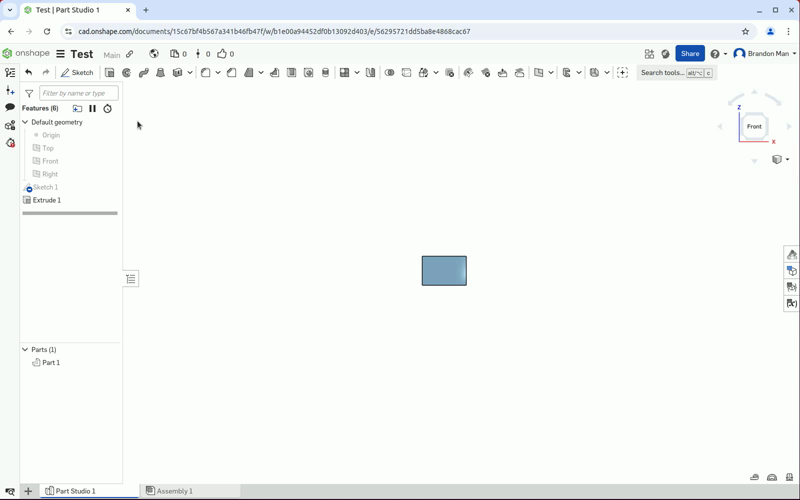
mouse_move(73, 189)
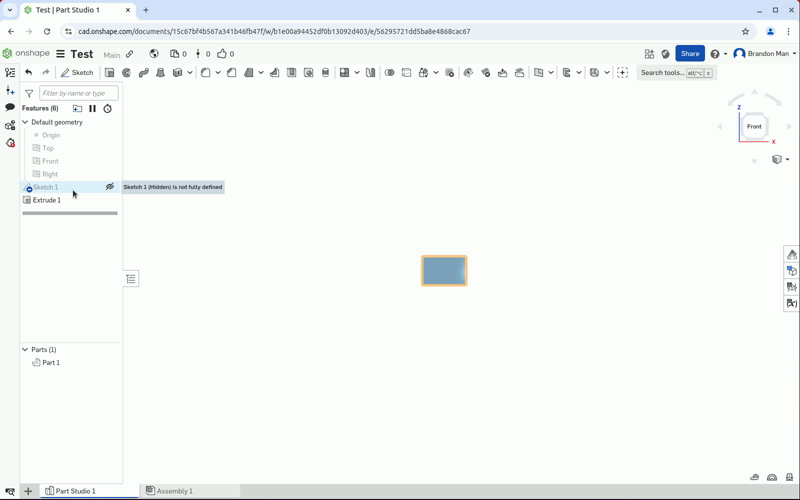
click(73, 189)
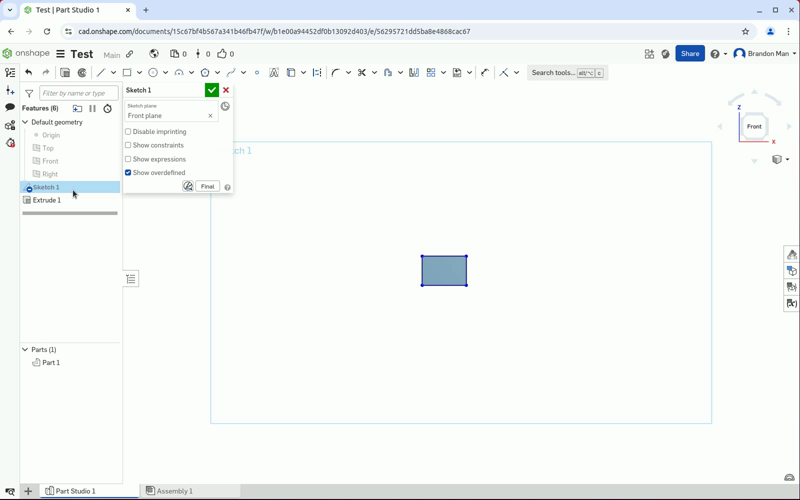
mouse_move(229, 92)
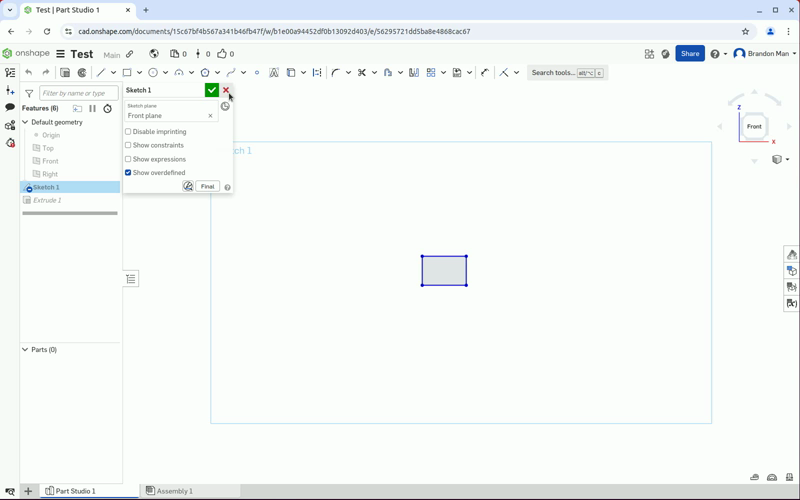
click(229, 92)
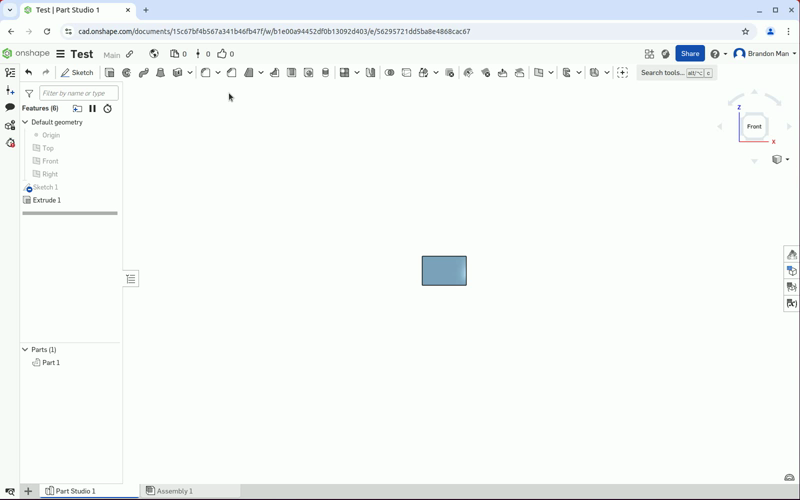
mouse_move(541, 75)
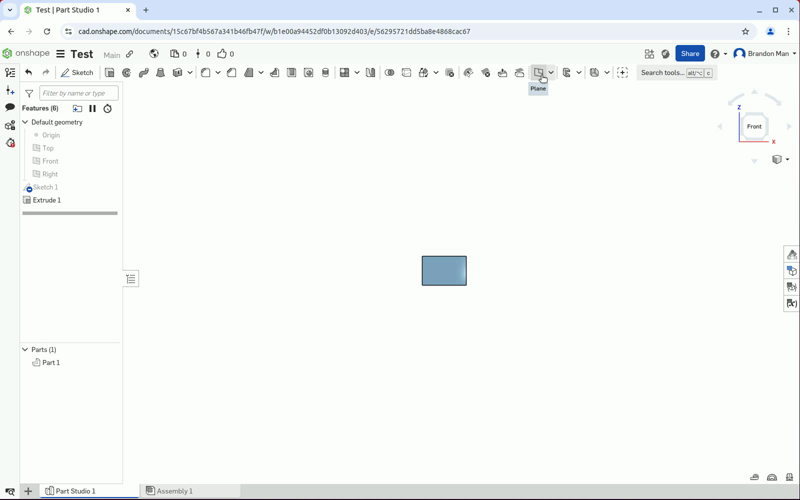
click(541, 75)
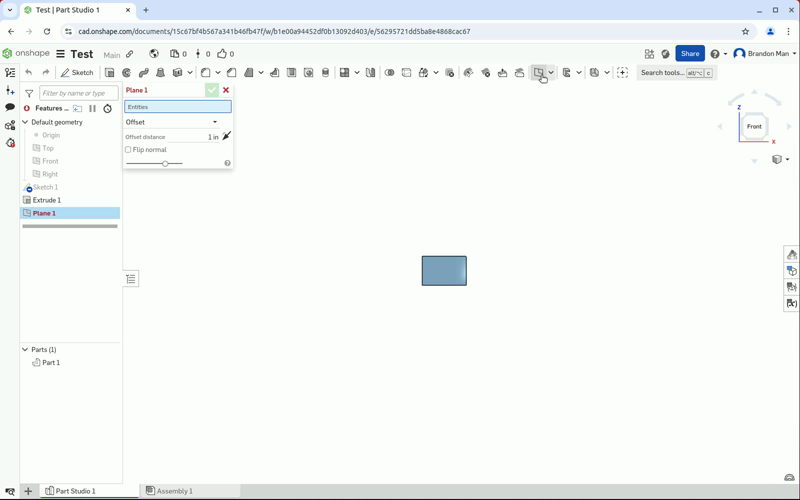
mouse_move(73, 163)
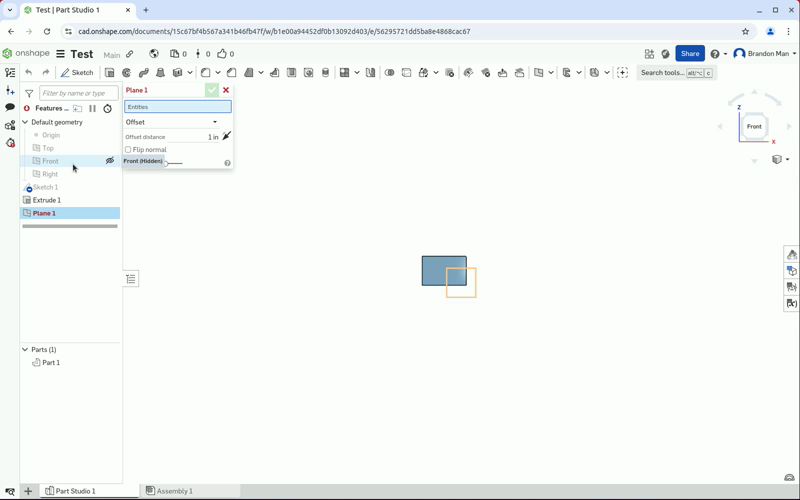
click(73, 163)
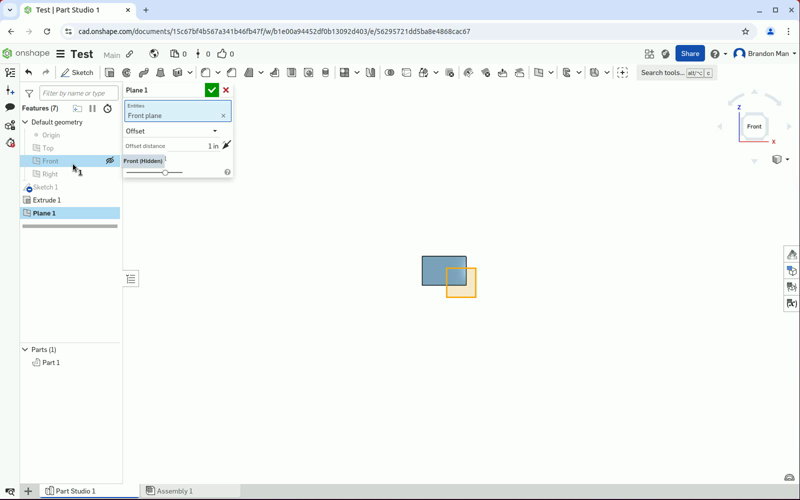
key(tab, 2)
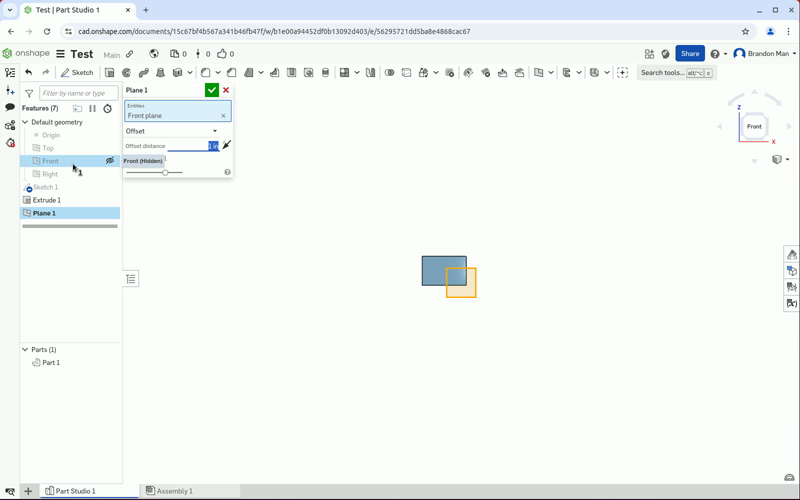
text(15.898)
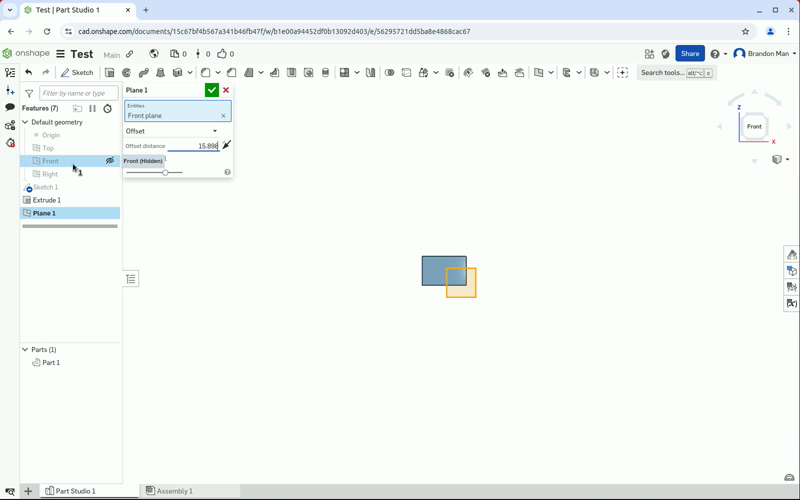
key(enter, 2)
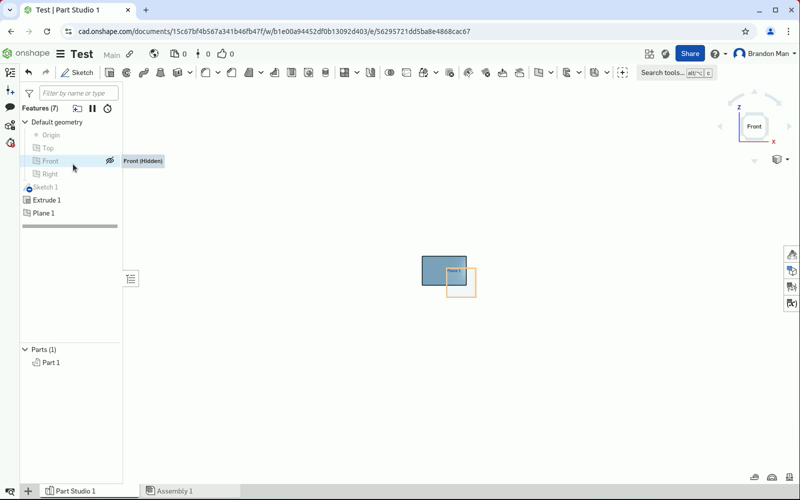
key(shift+s)
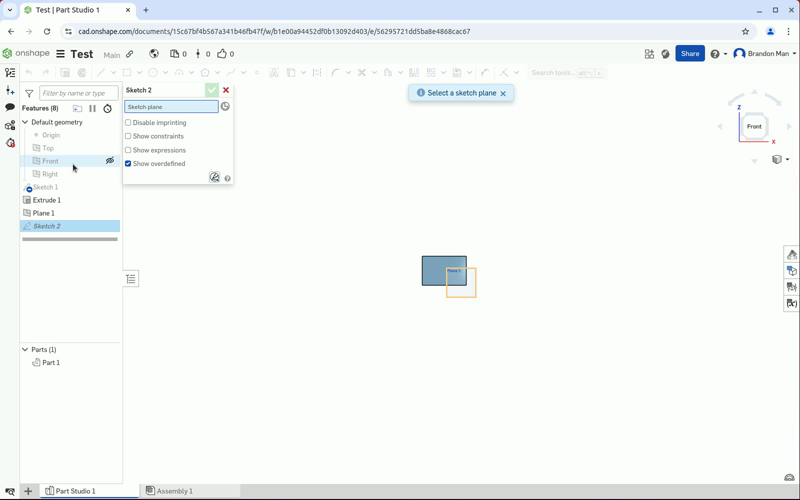
mouse_move(73, 215)
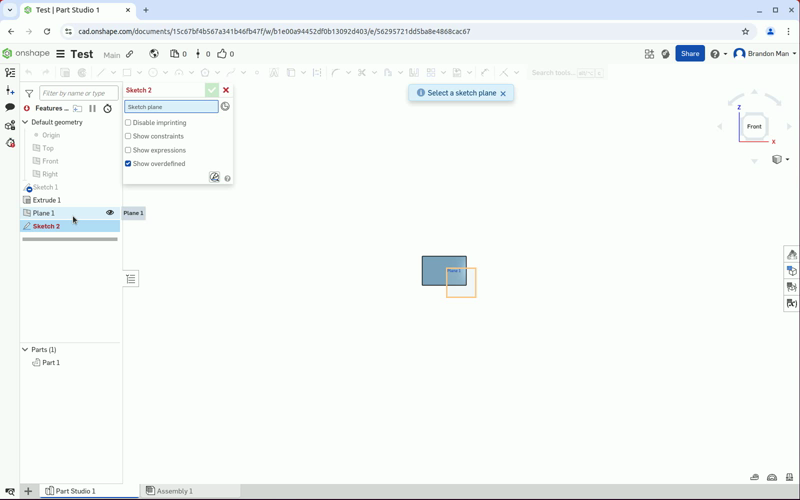
click(73, 215)
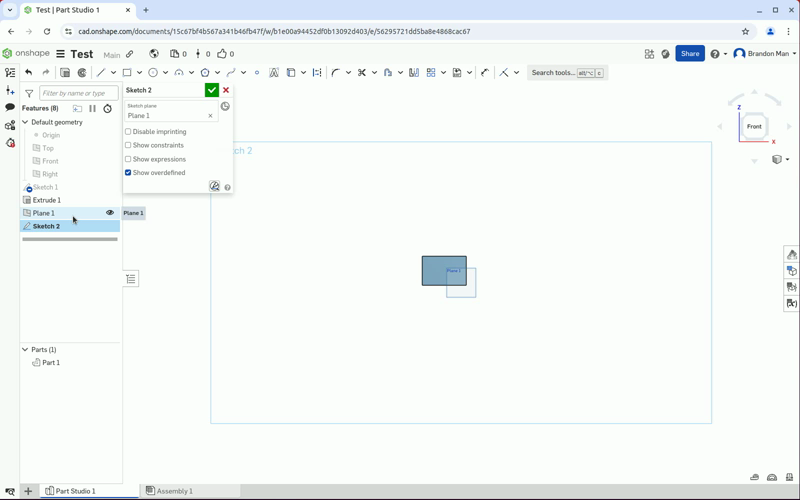
mouse_move(73, 352)
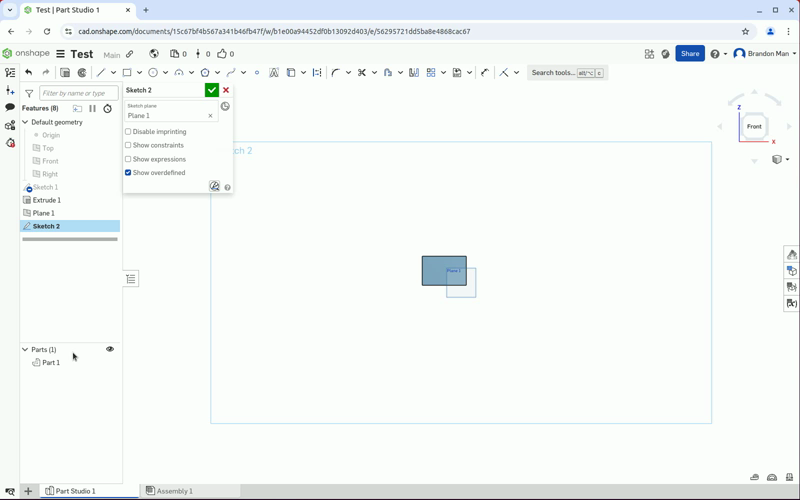
key(y)
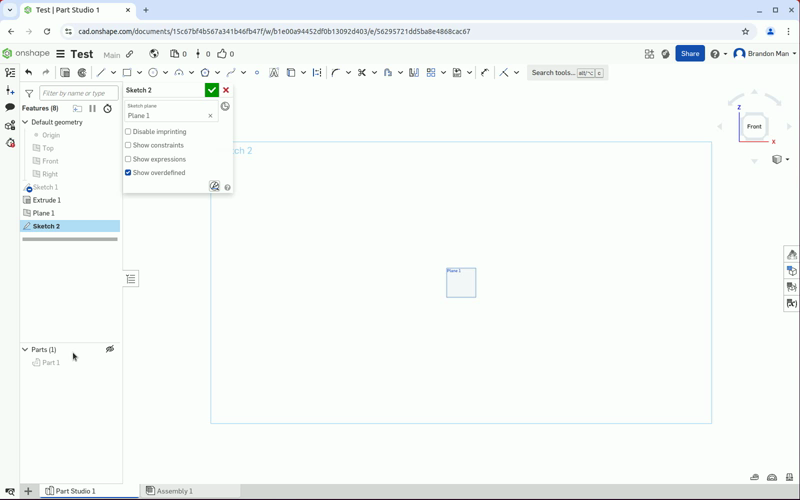
key(l)
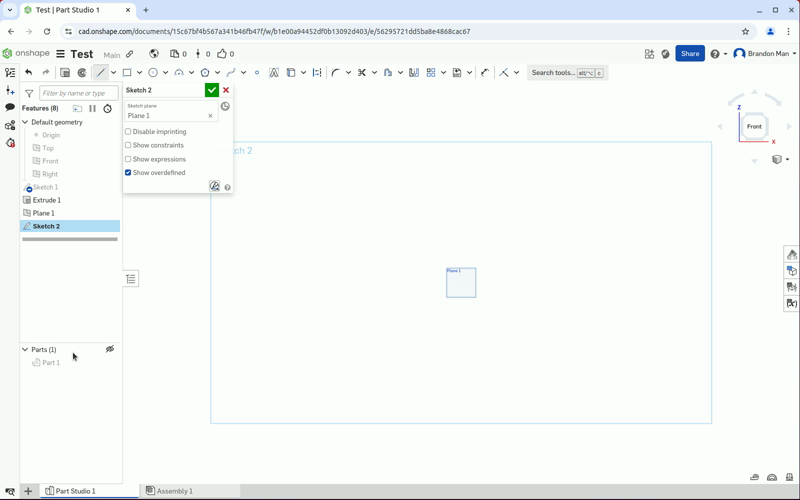
key_down(shift)
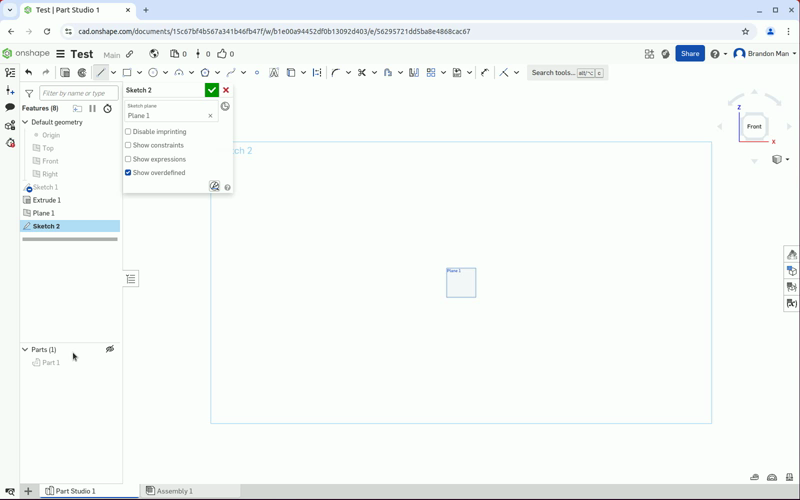
mouse_move(427, 275)
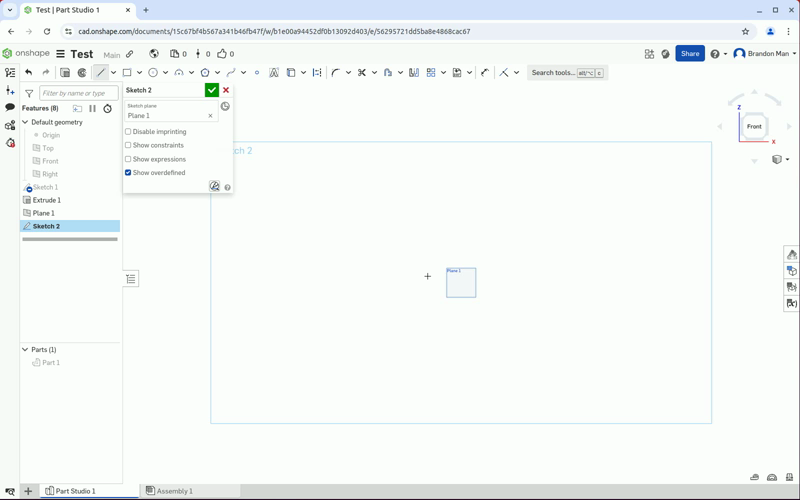
click(427, 275)
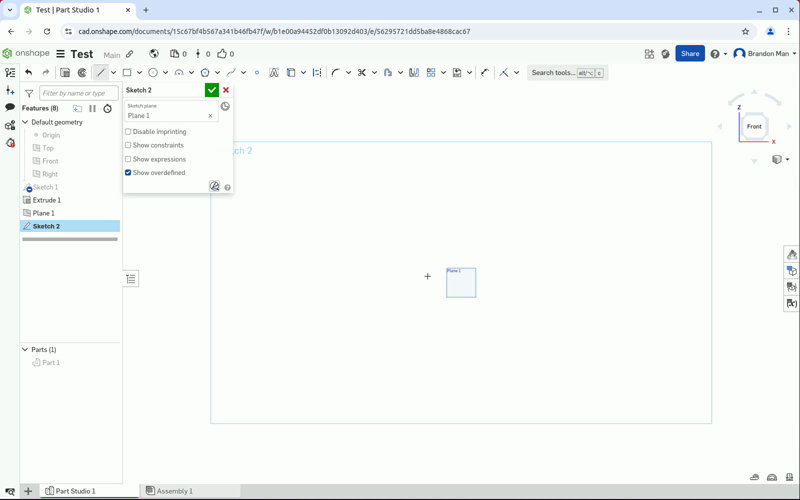
key_up(shift)
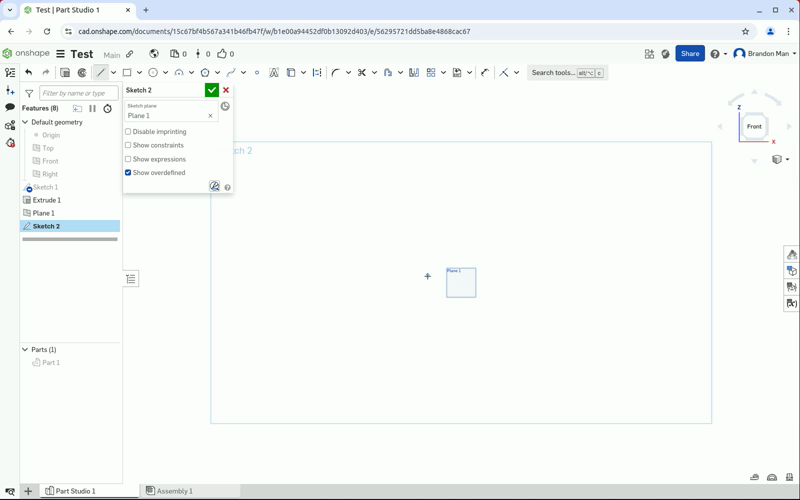
key_down(shift)
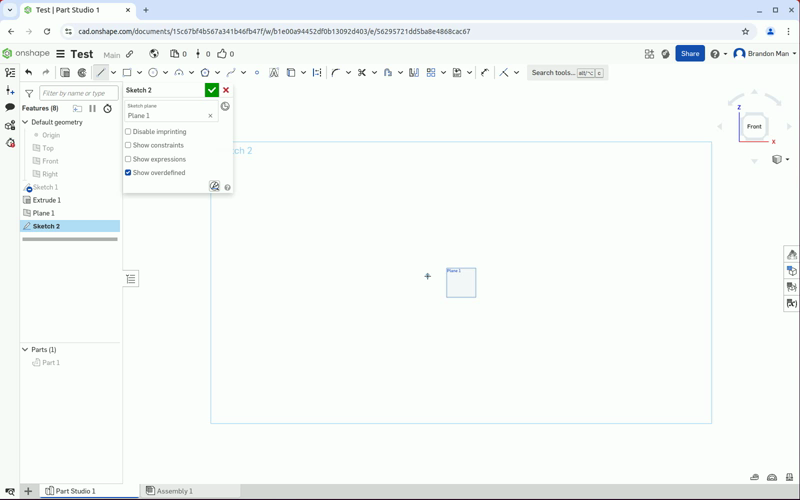
mouse_move(457, 275)
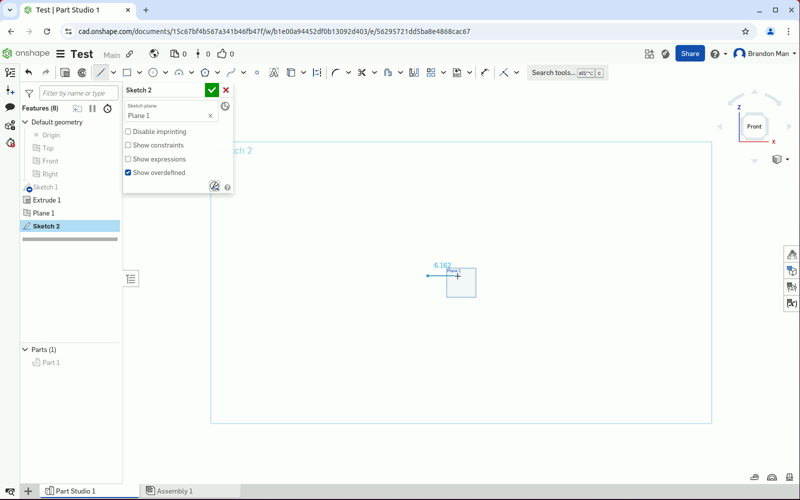
mouse_move(452, 275)
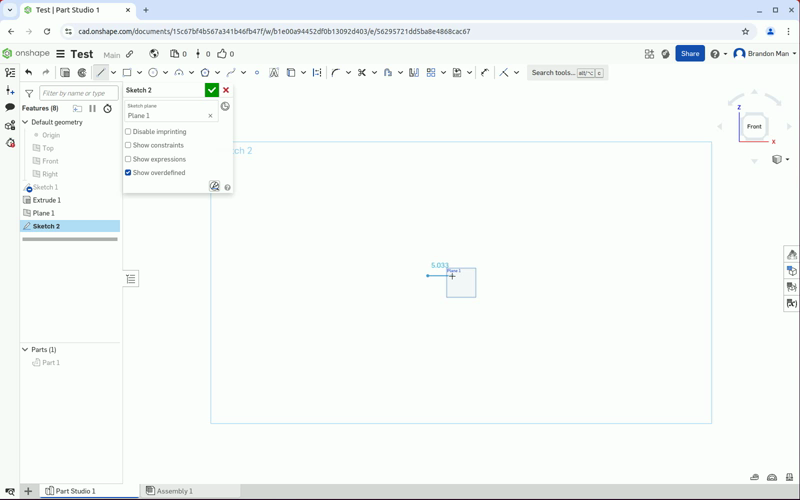
click(452, 275)
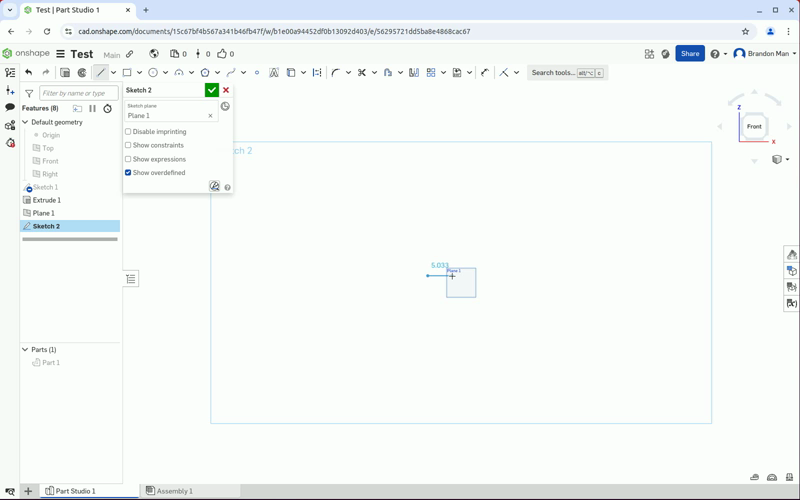
key_up(shift)
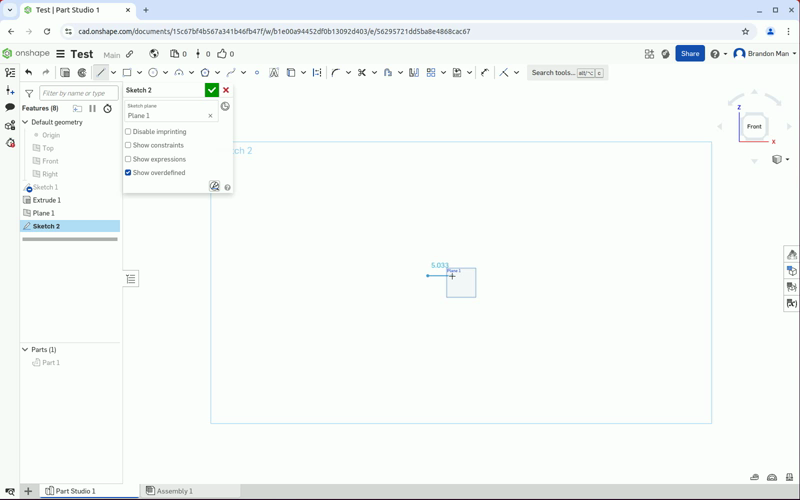
key_down(shift)
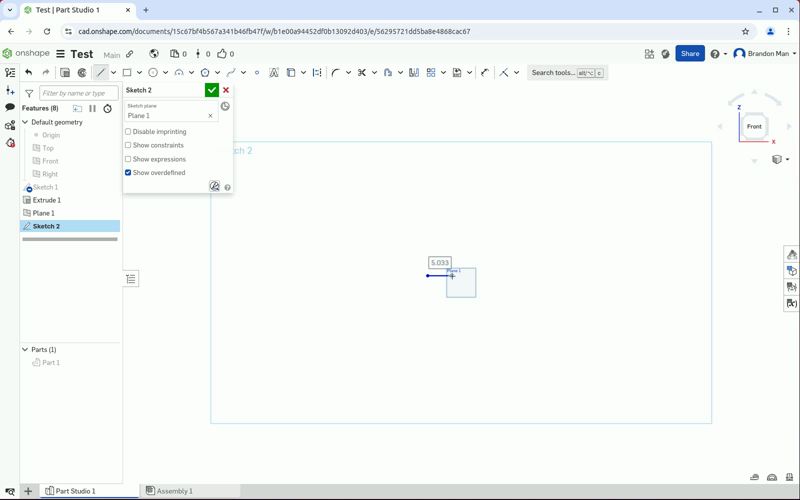
mouse_move(482, 275)
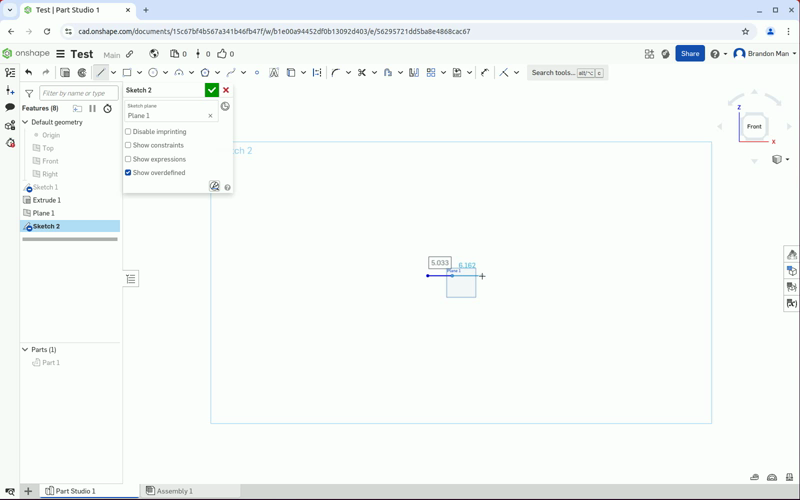
mouse_move(452, 267)
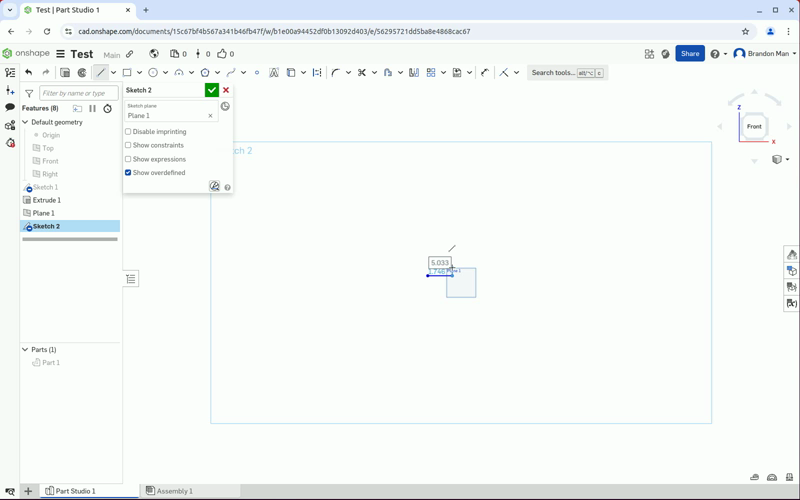
click(452, 267)
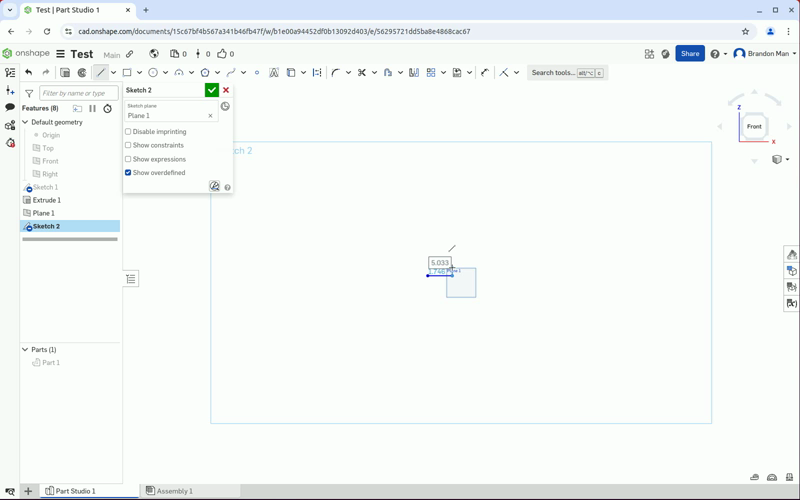
key_up(shift)
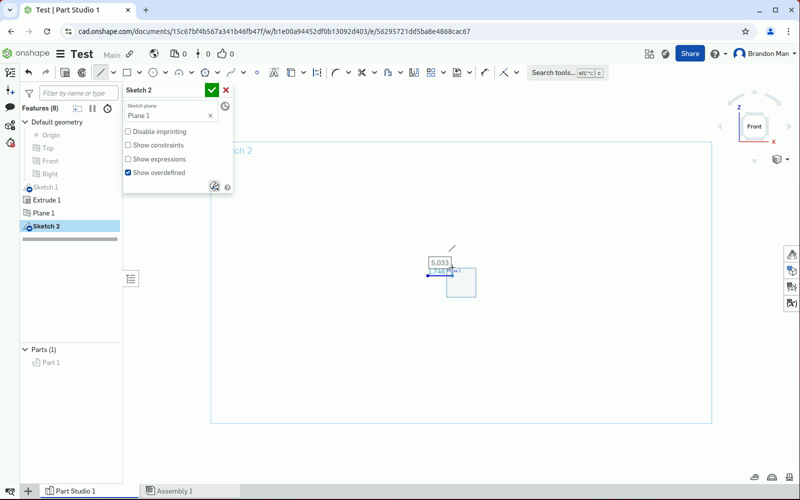
key_down(shift)
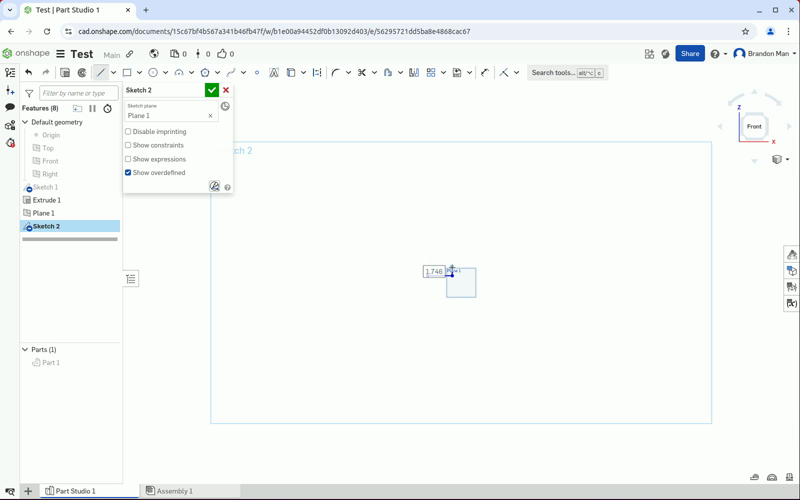
mouse_move(482, 267)
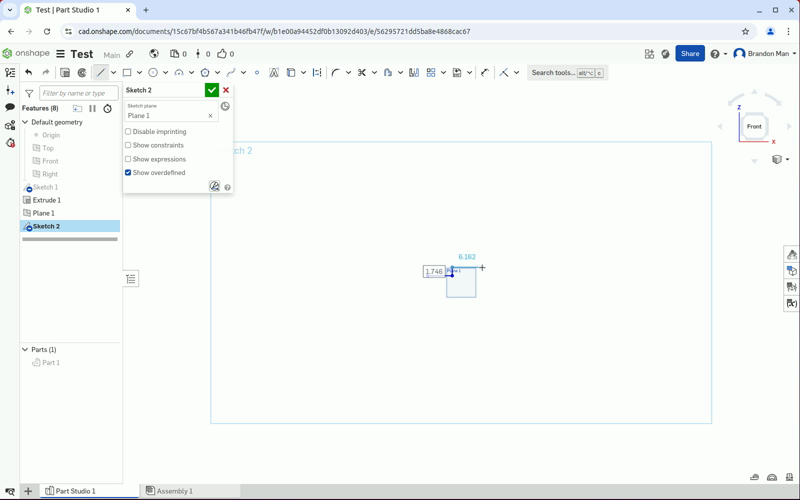
mouse_move(427, 267)
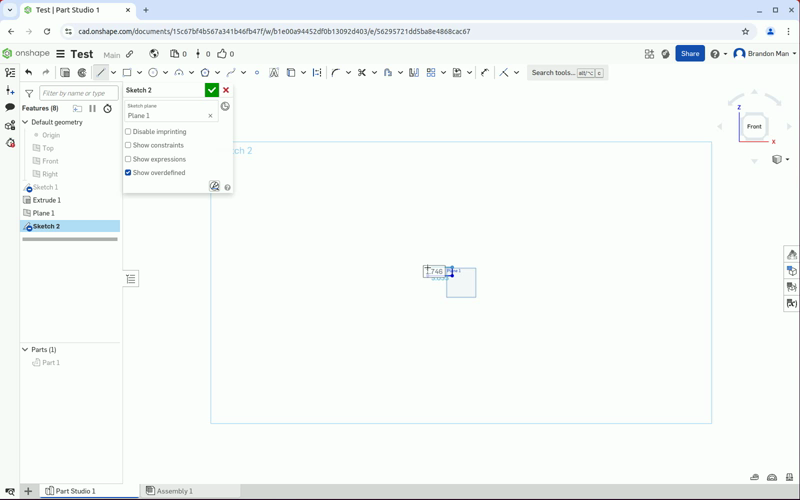
click(427, 267)
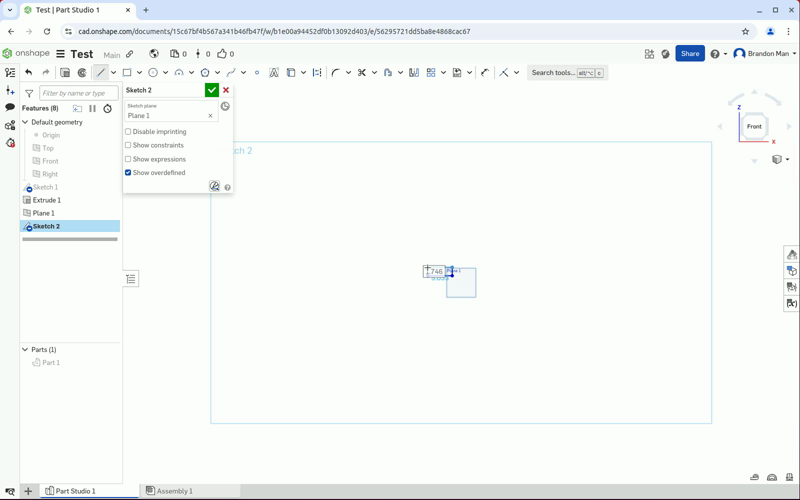
key_up(shift)
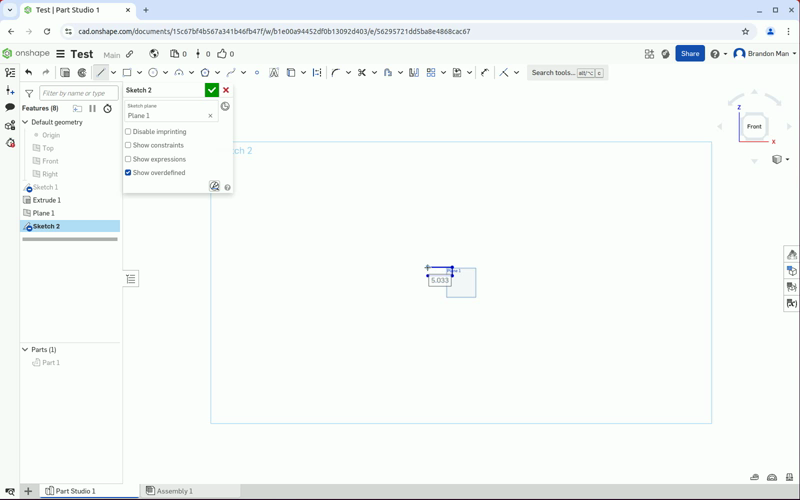
mouse_move(457, 267)
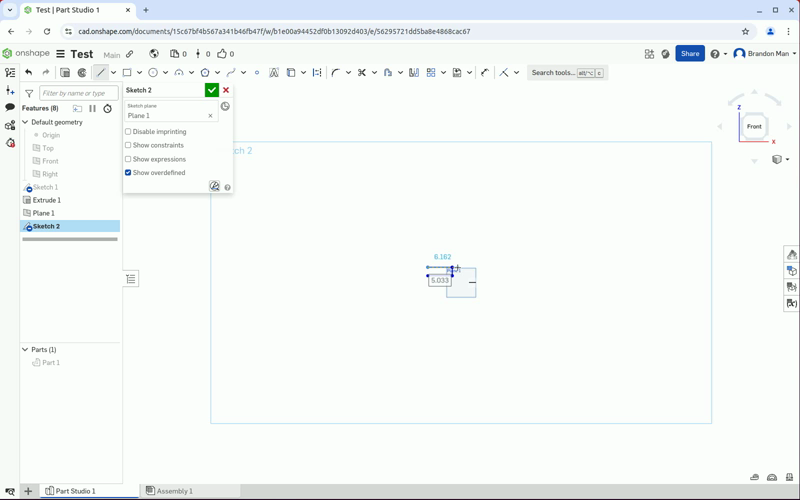
key_down(shift)
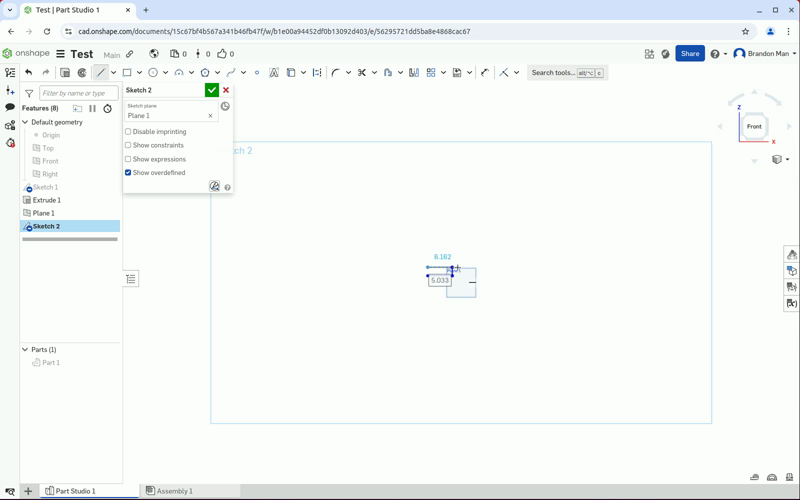
mouse_move(427, 275)
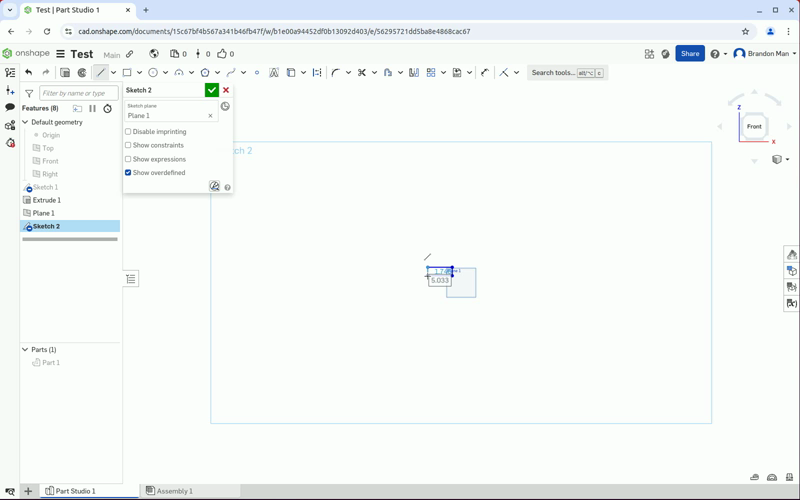
key_up(shift)
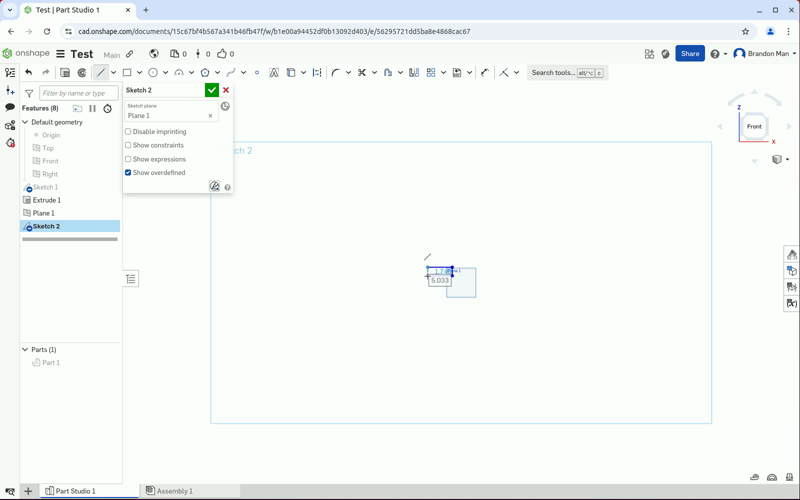
click(427, 275)
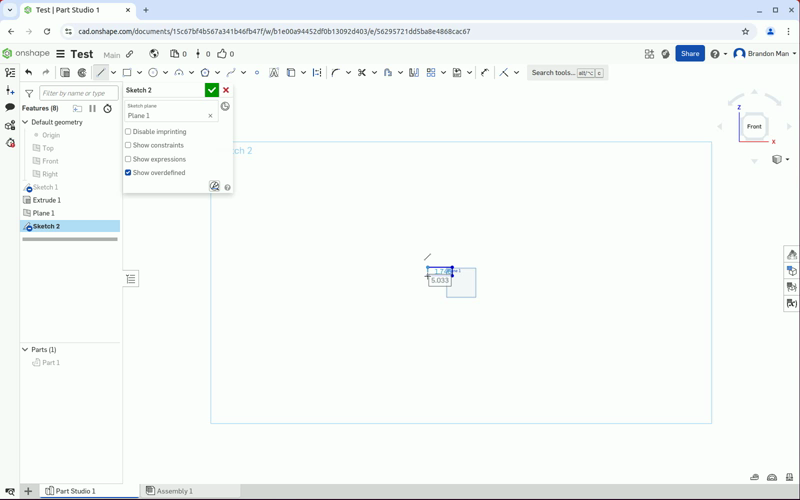
key(esc)
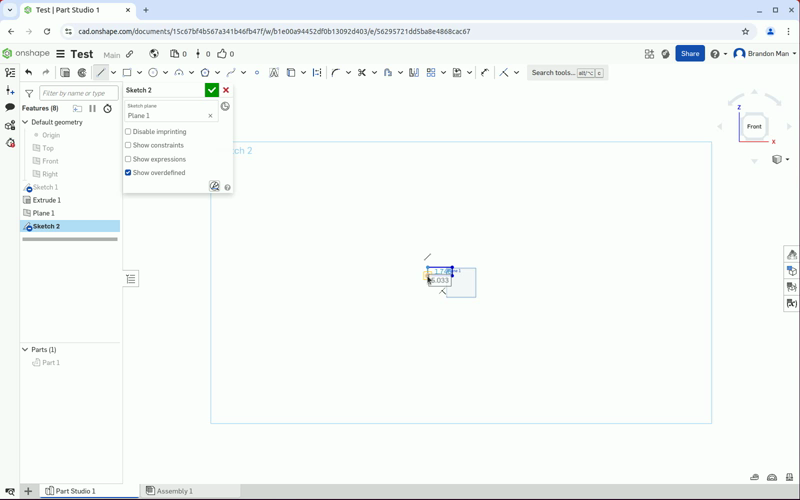
mouse_move(440, 274)
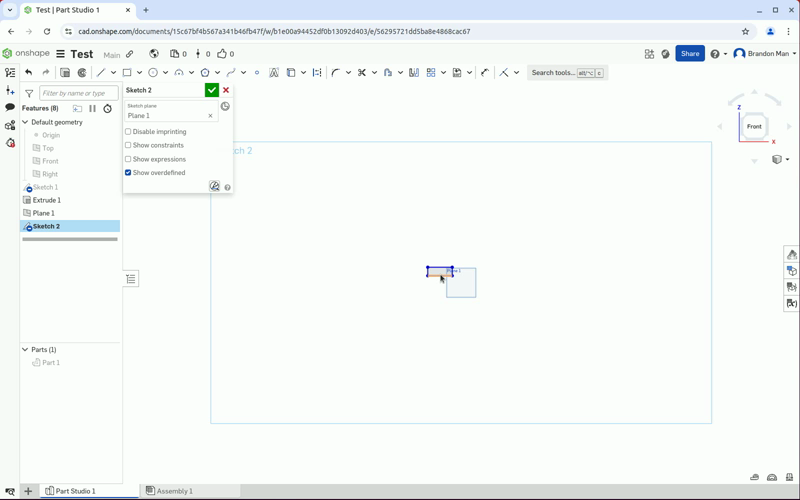
scroll(6)
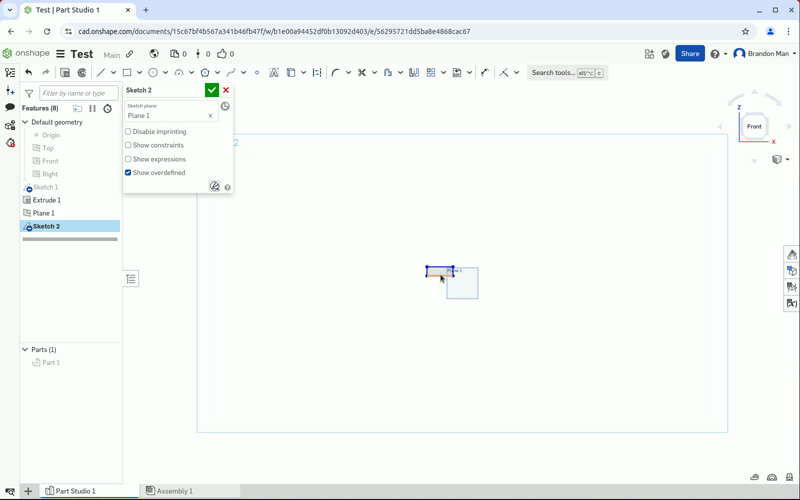
scroll(6)
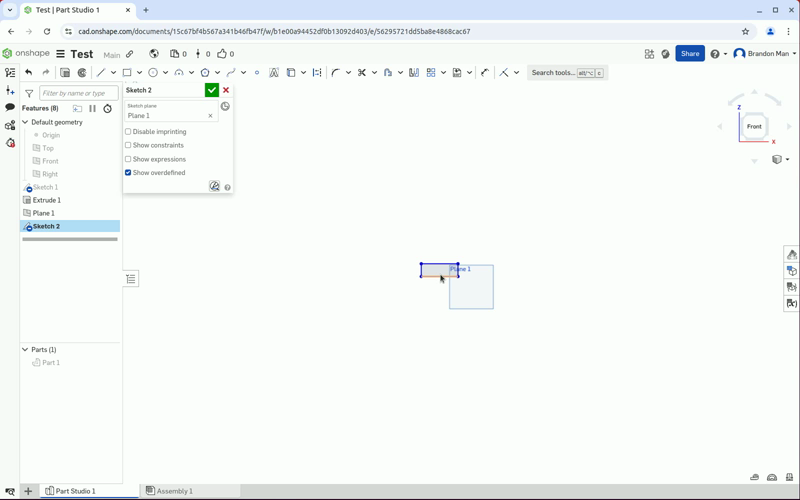
scroll(6)
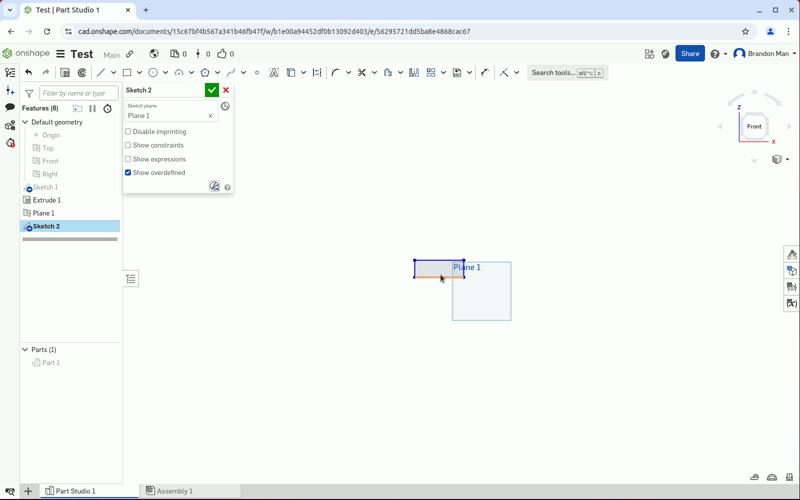
scroll(6)
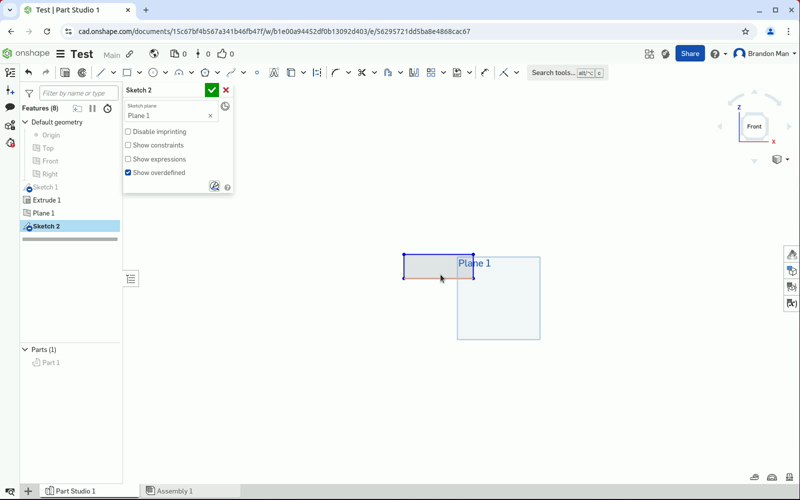
scroll(6)
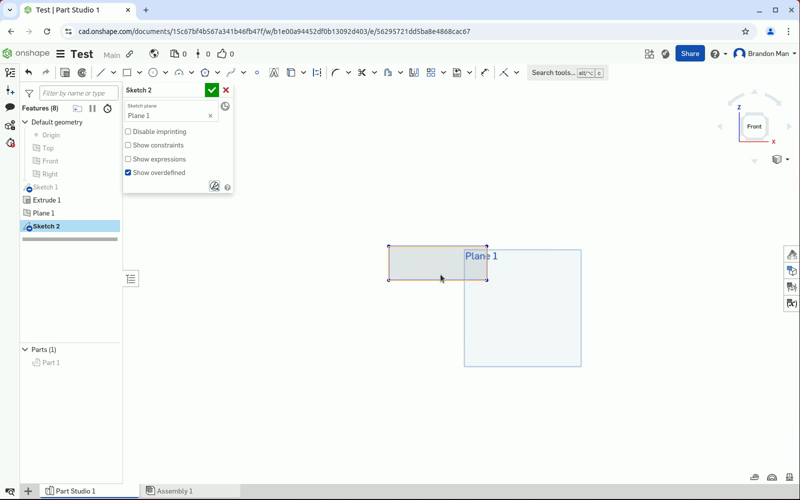
scroll(6)
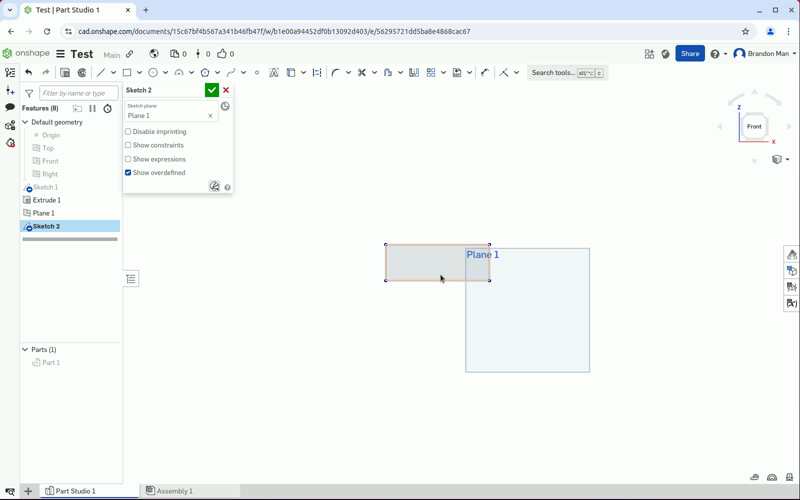
scroll(6)
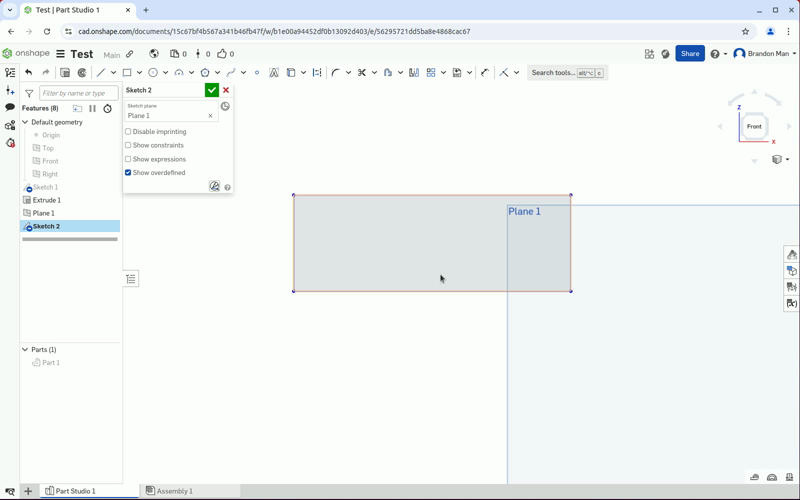
click(440, 274)
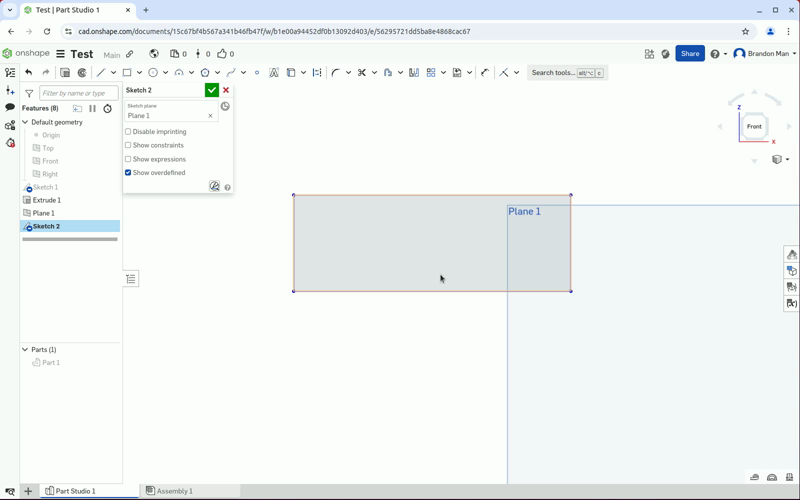
scroll(-6)
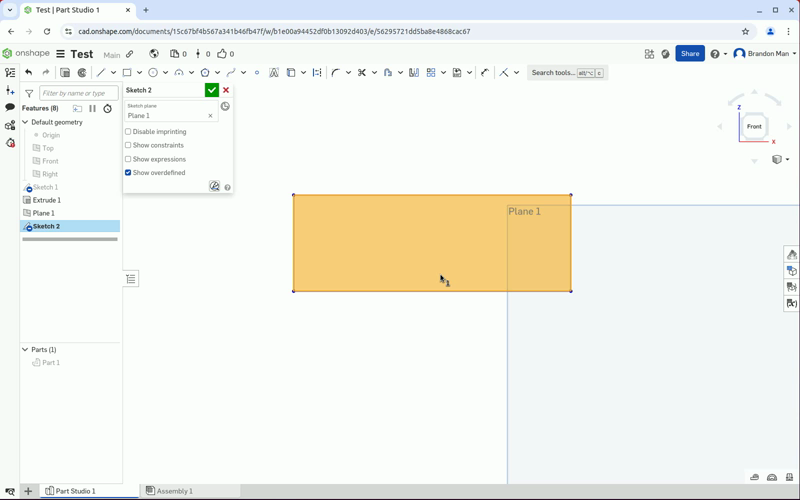
scroll(-6)
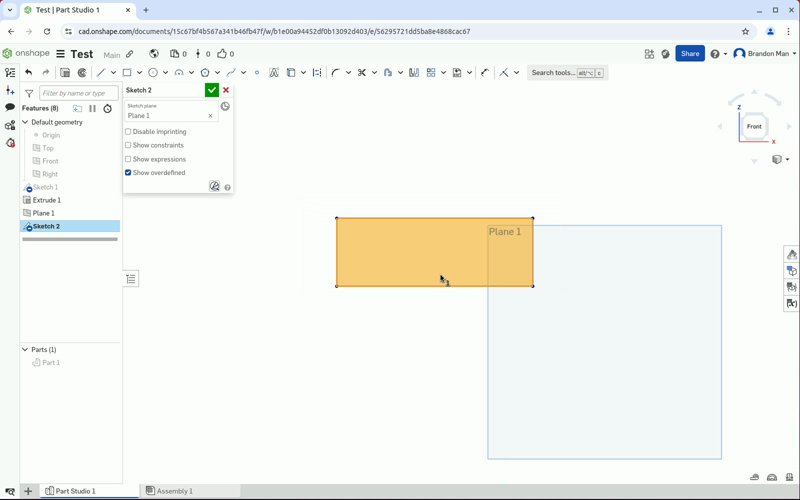
scroll(-6)
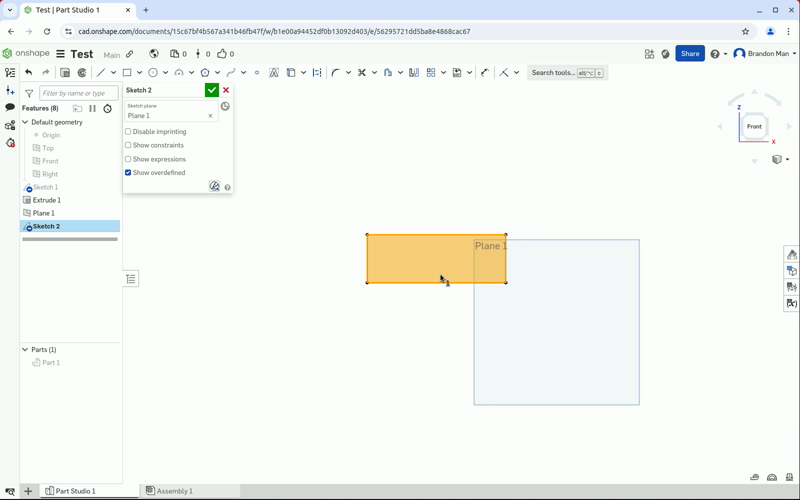
scroll(-6)
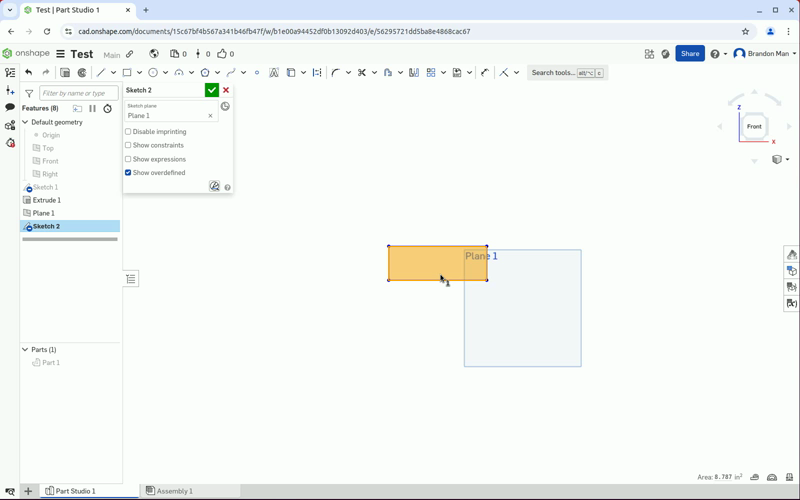
scroll(-6)
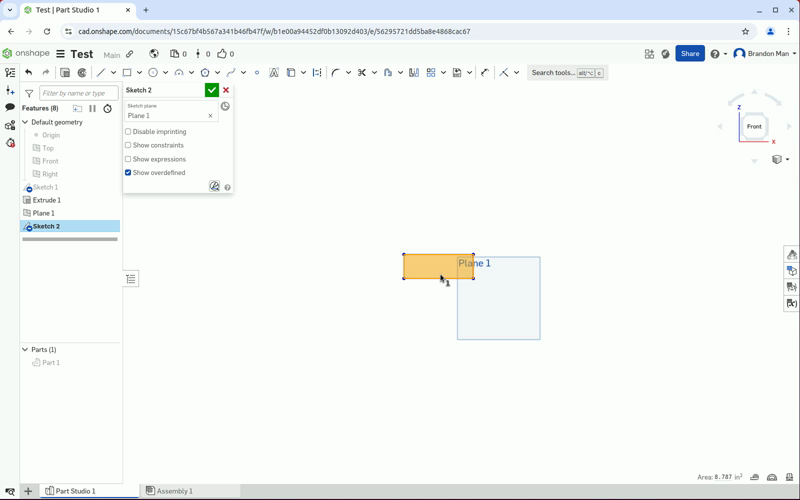
scroll(-6)
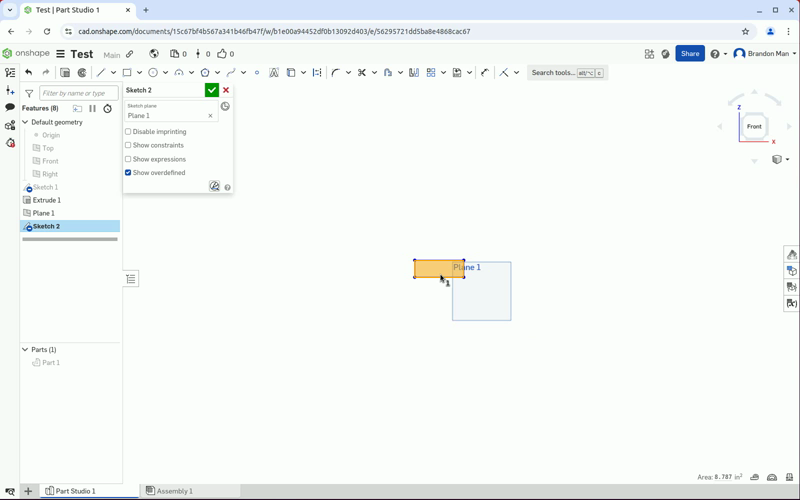
scroll(-6)
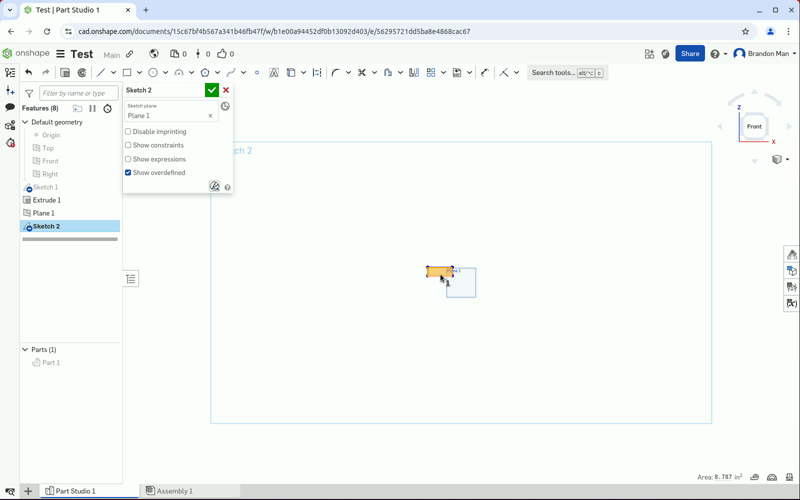
mouse_move(73, 352)
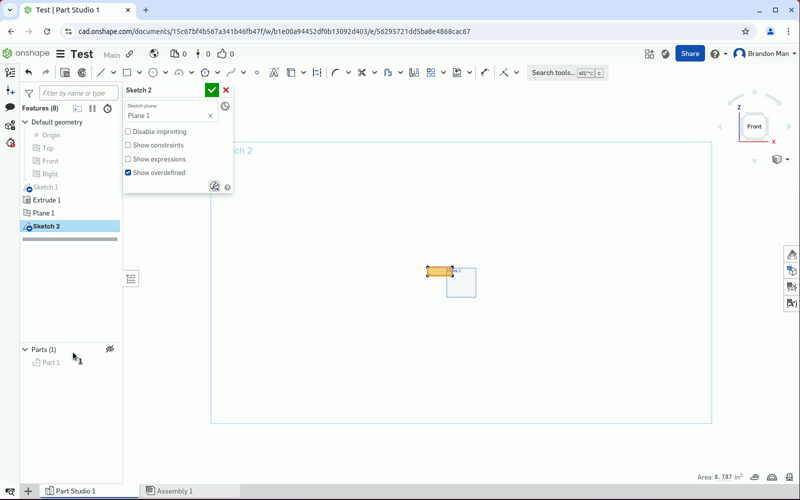
key(shift+y)
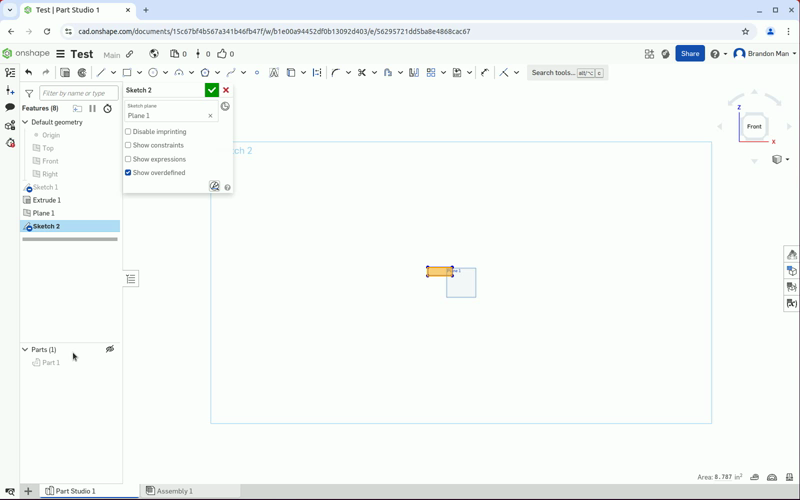
key(shift+e)
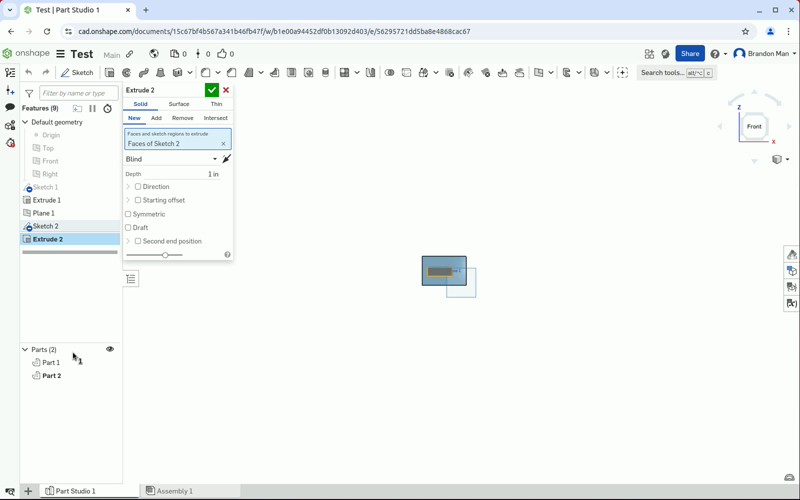
mouse_move(143, 106)
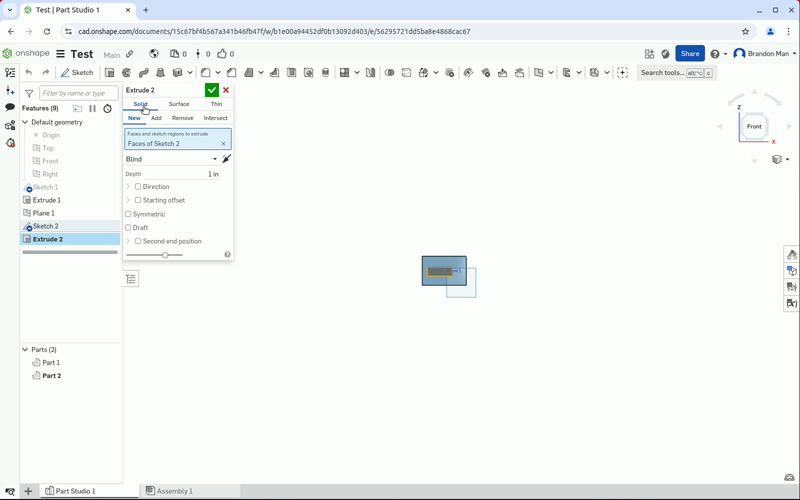
click(143, 106)
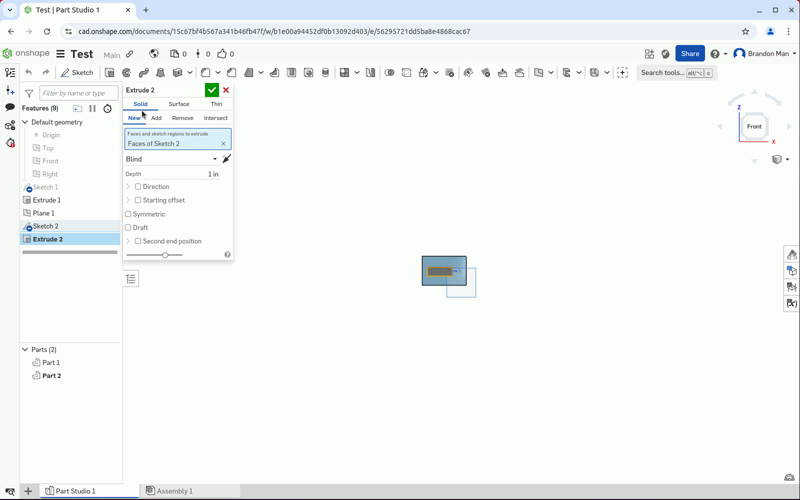
mouse_move(137, 120)
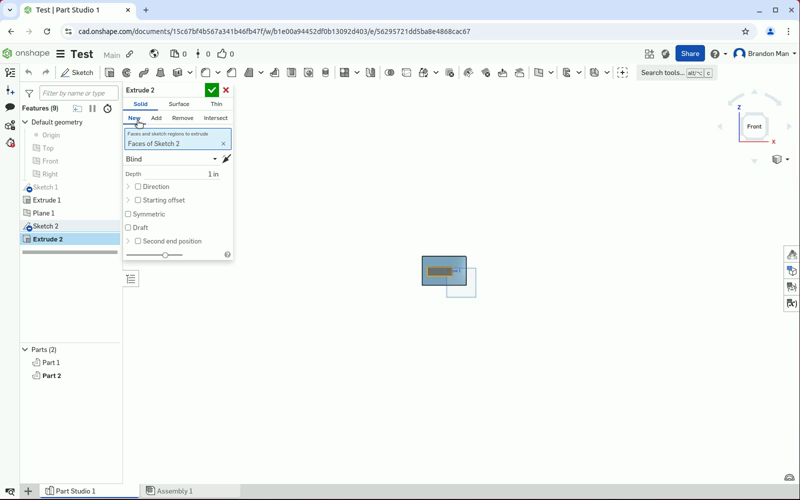
click(137, 120)
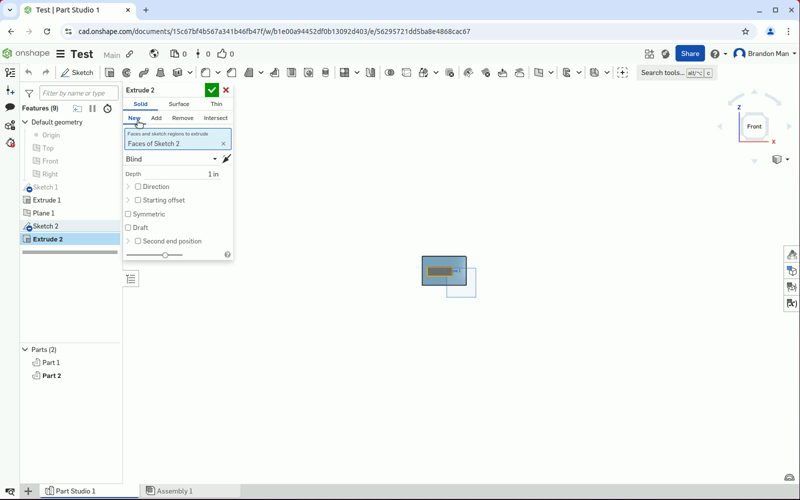
key(tab, 4)
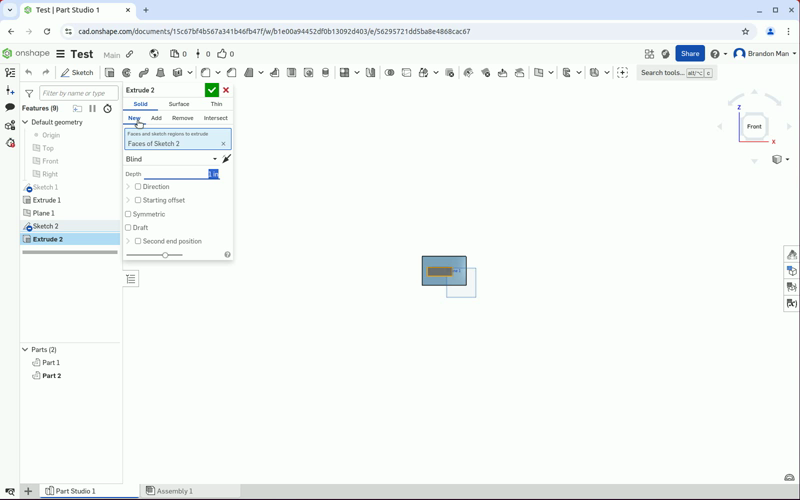
text(6.499)
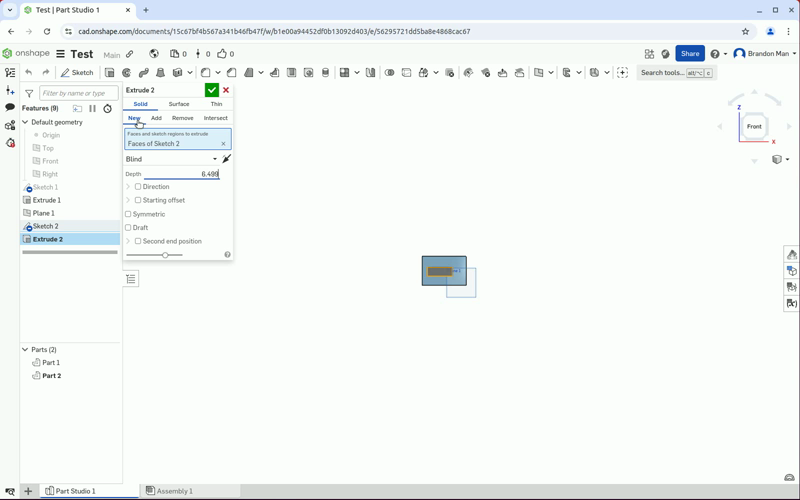
key(enter)
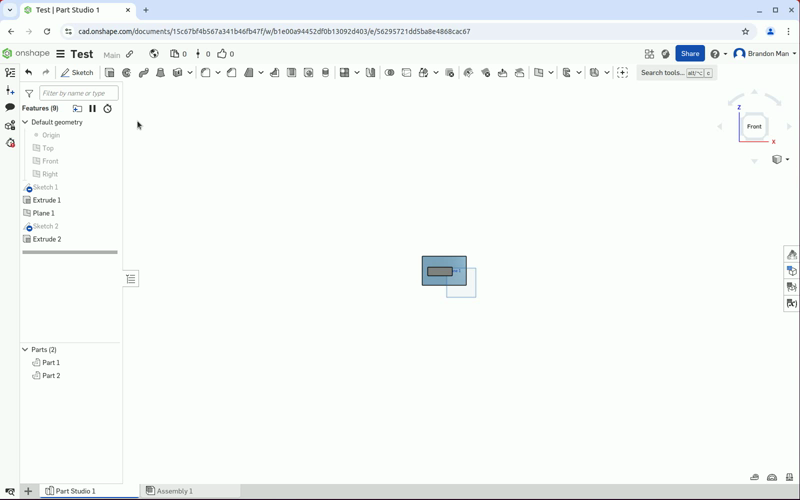
key(shift+h)
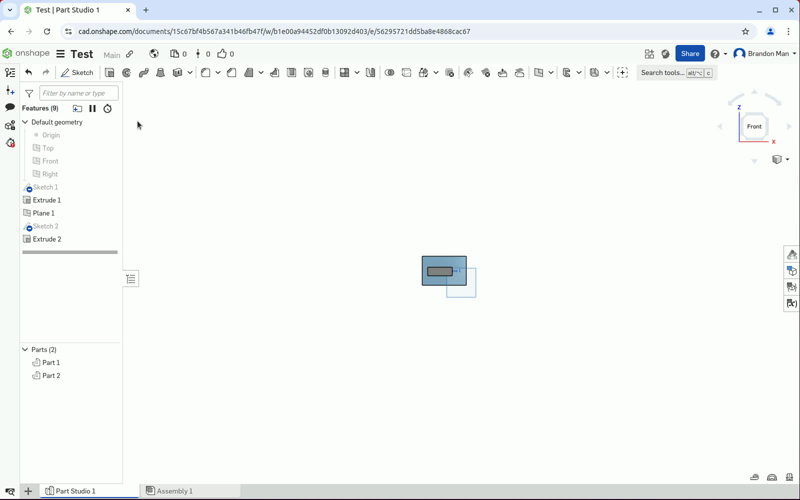
key(shift+h)
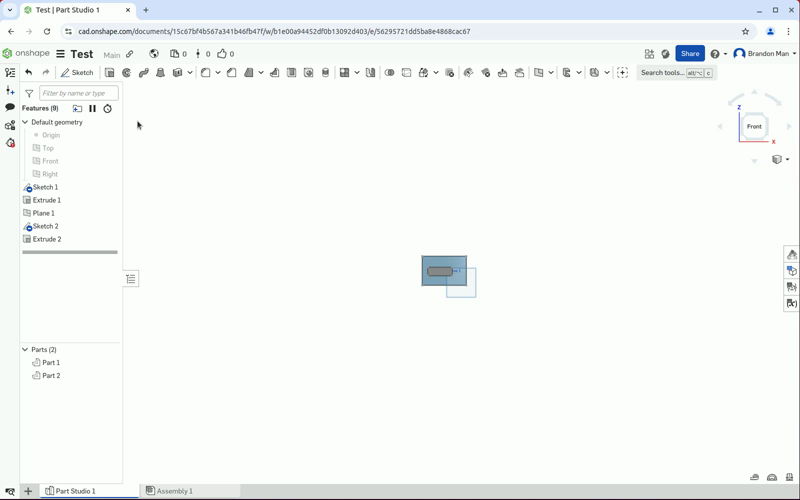
key(shift+7)
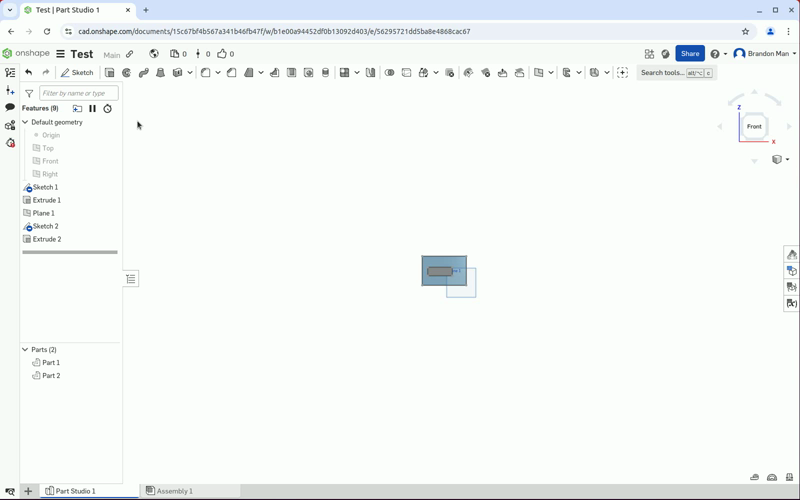
key(left, 2)
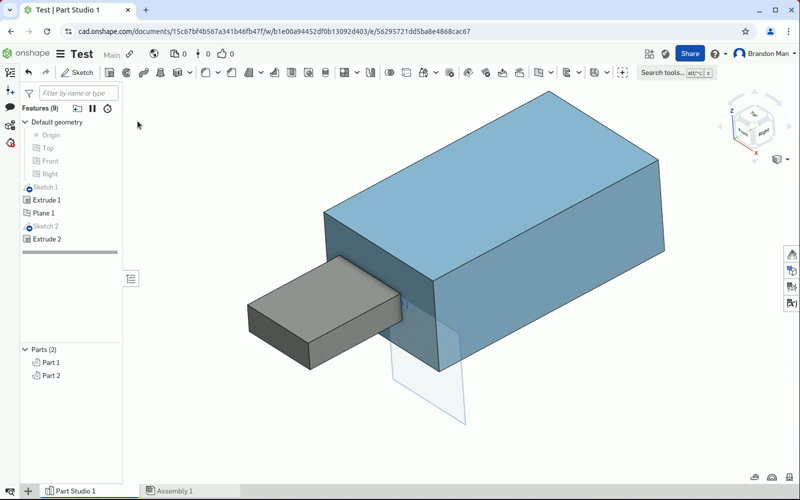
key(down, 2)
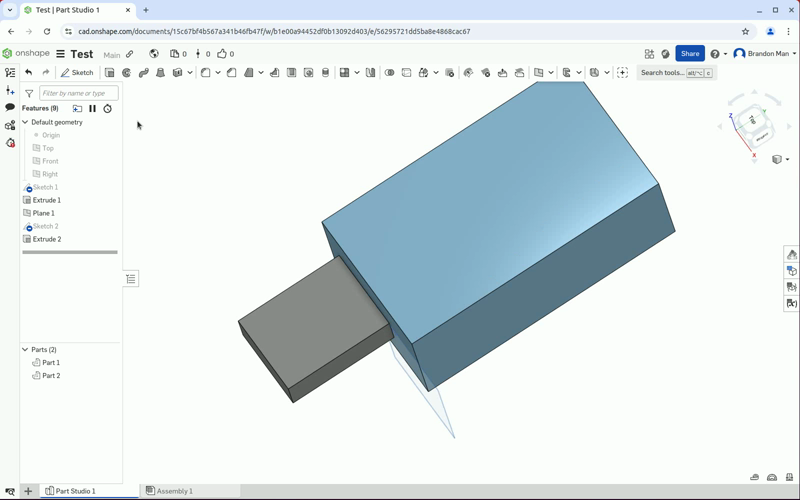
key(up, 2)
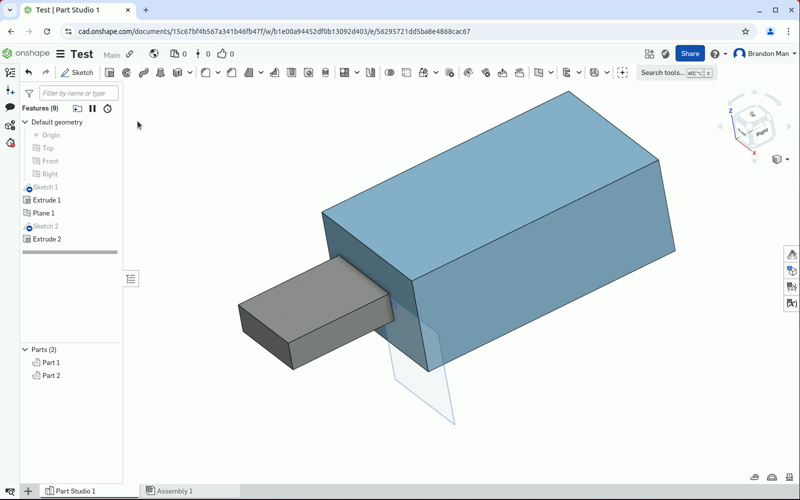
key(right, 2)
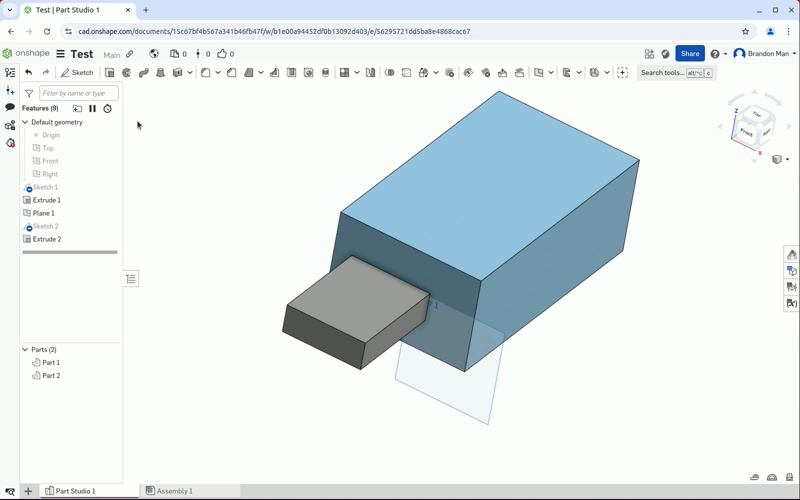
mouse_move(73, 189)
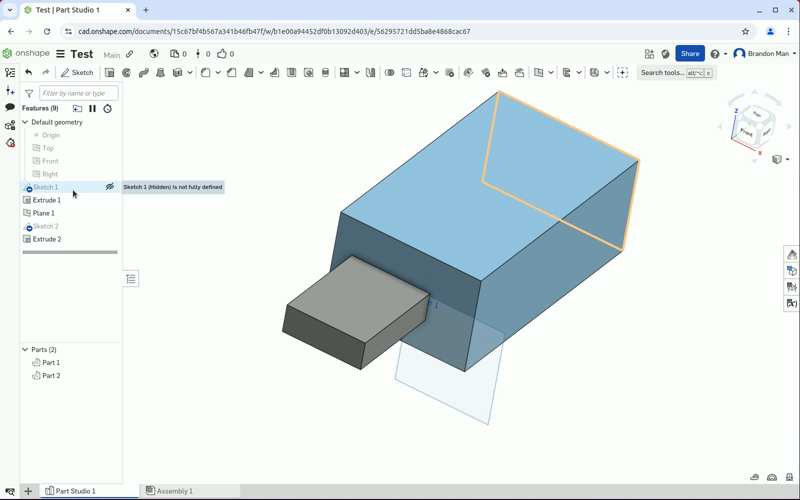
click(73, 189)